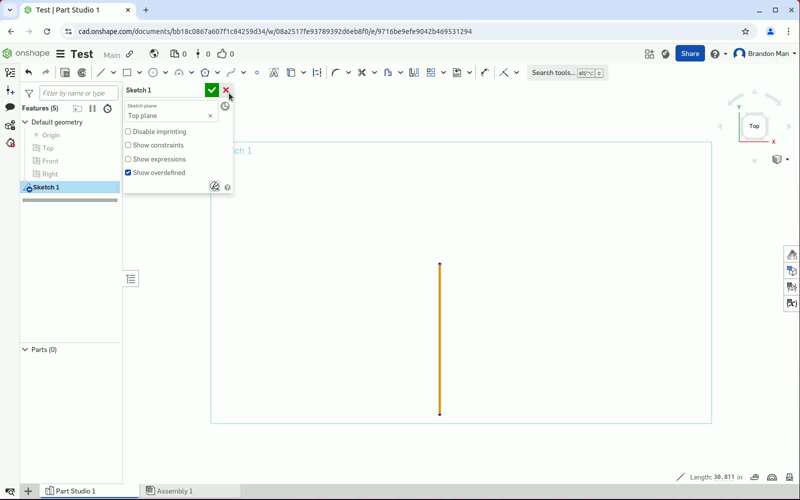
key(shift+h)
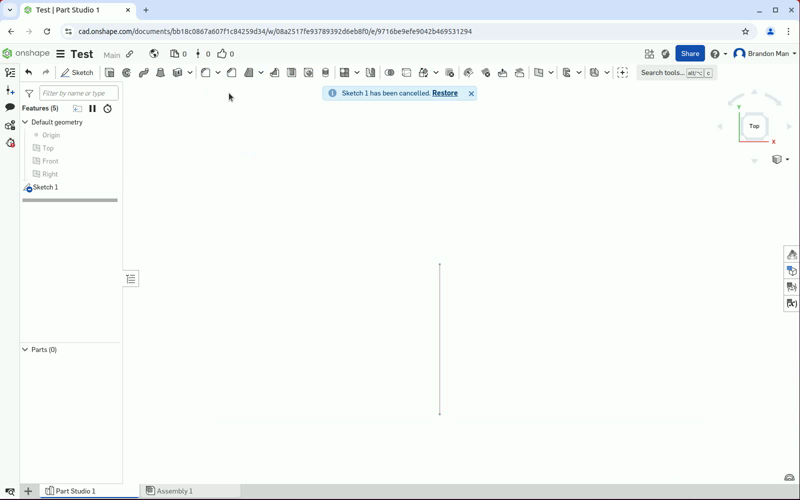
key(shift+s)
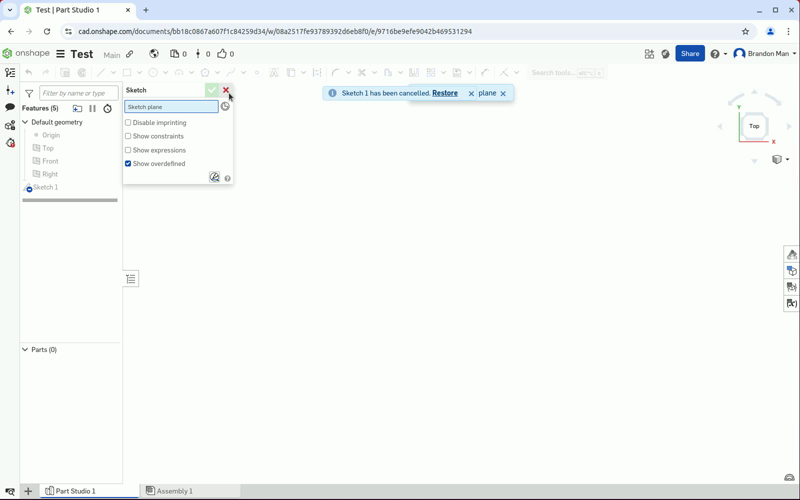
mouse_move(73, 150)
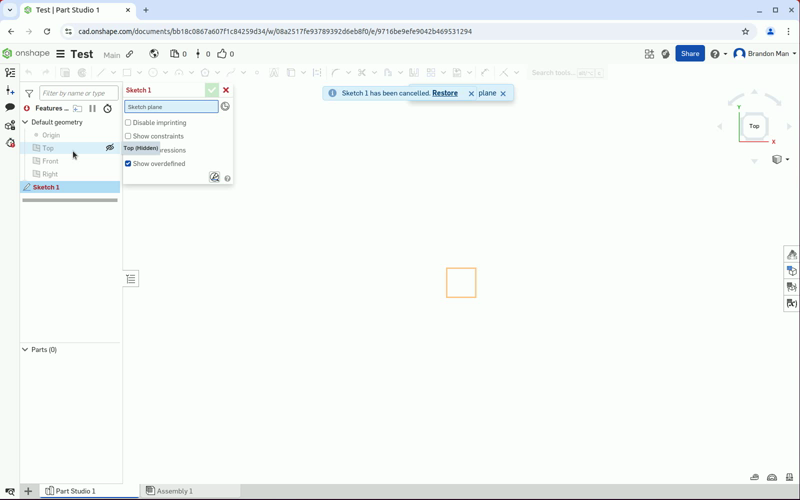
click(73, 150)
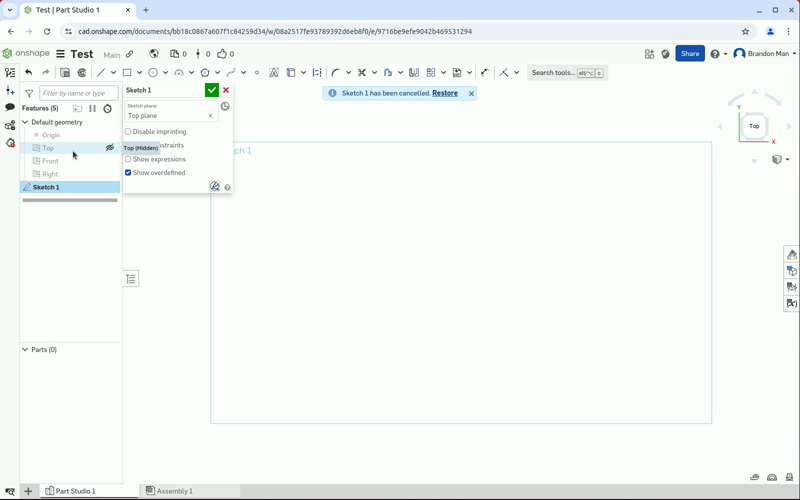
mouse_move(73, 352)
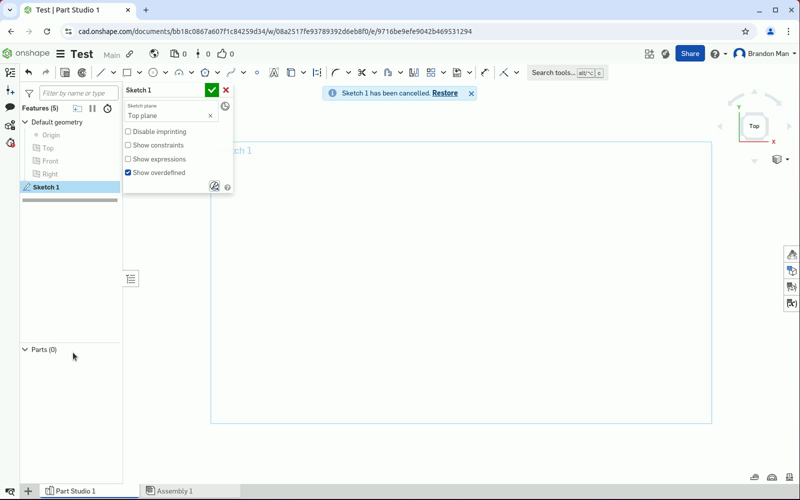
key(y)
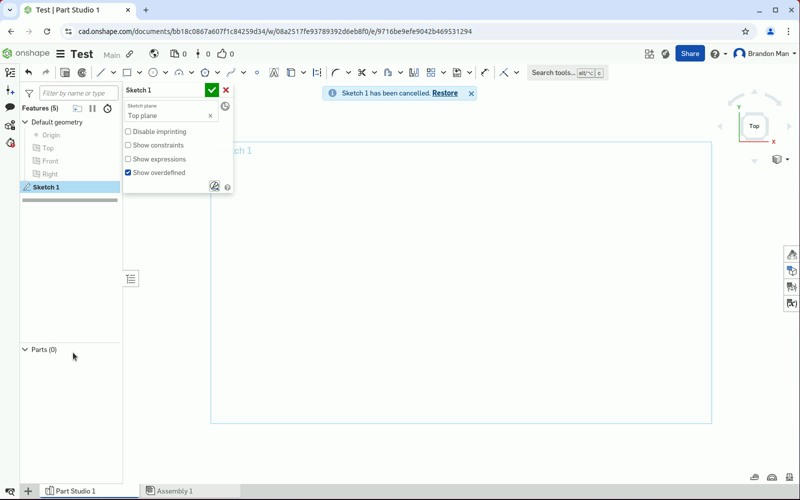
key(l)
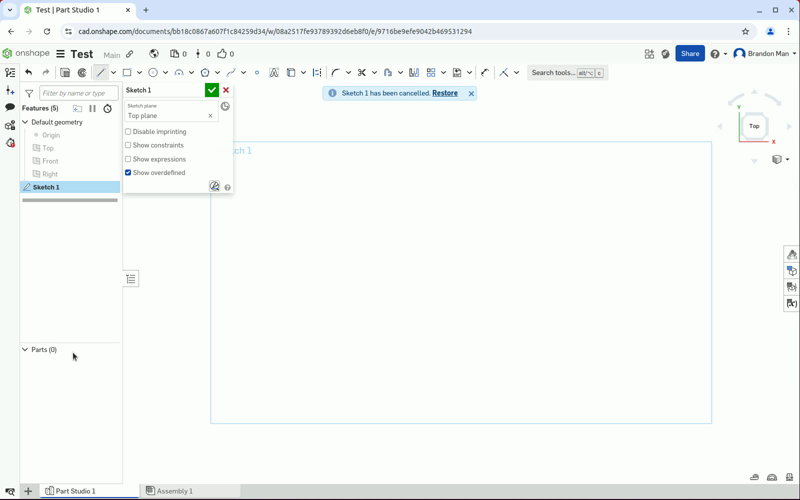
key_down(shift)
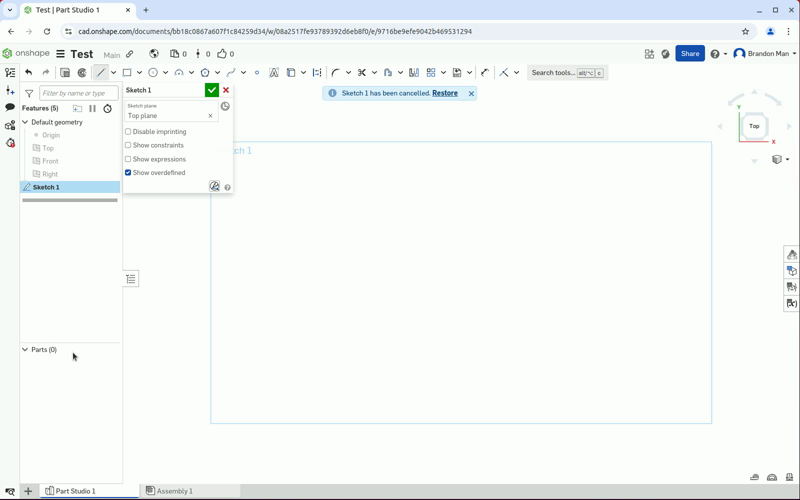
mouse_move(363, 395)
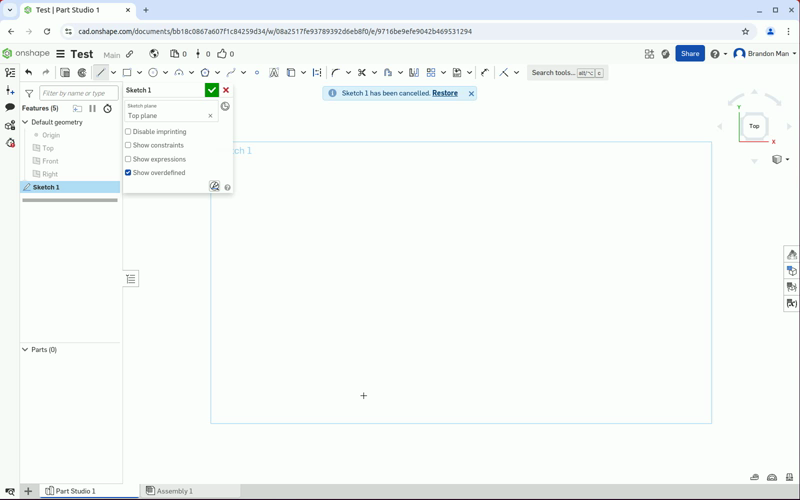
click(363, 395)
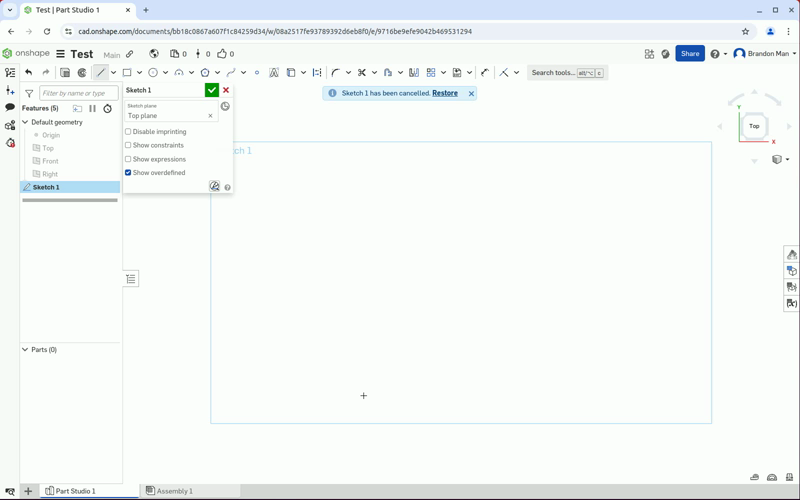
key_up(shift)
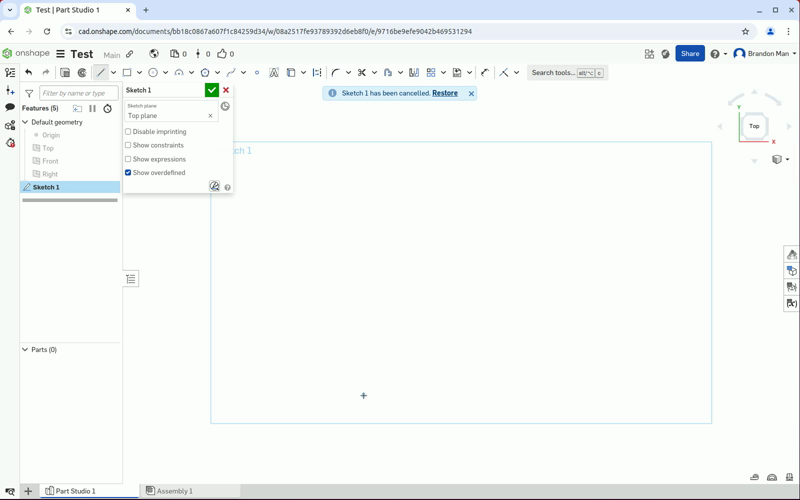
key_down(shift)
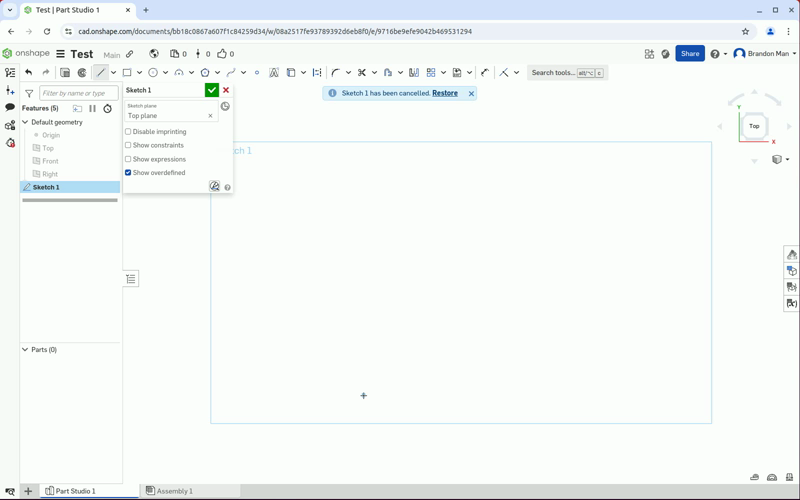
mouse_move(393, 395)
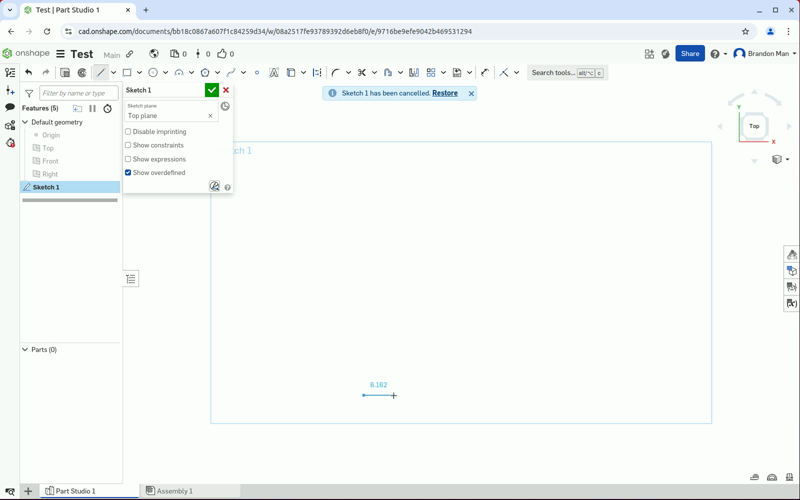
mouse_move(365, 395)
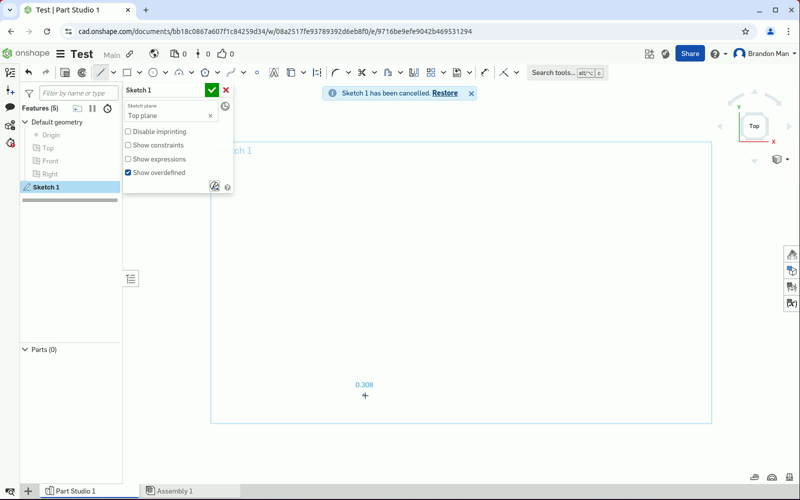
scroll(6)
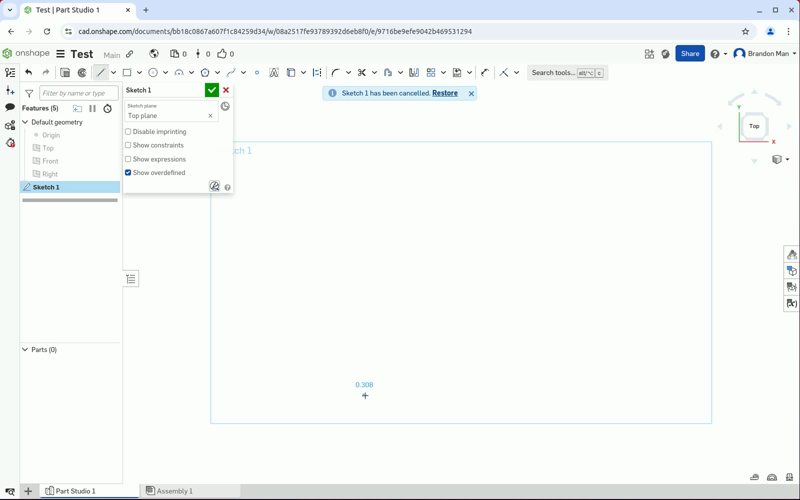
scroll(6)
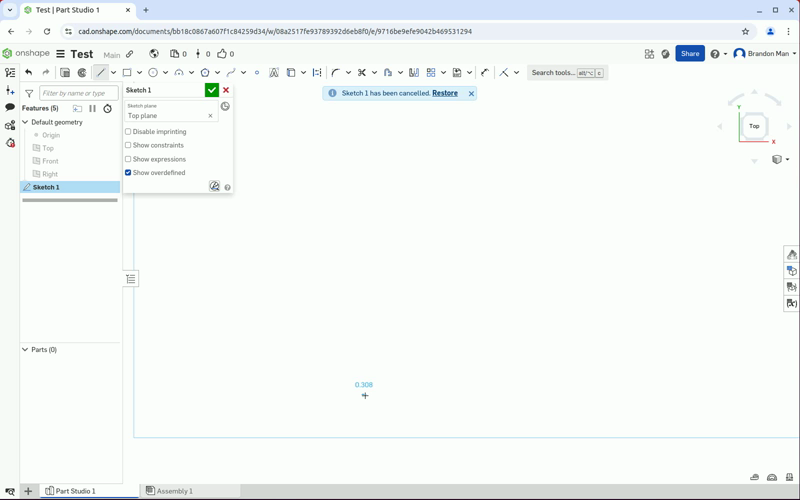
scroll(6)
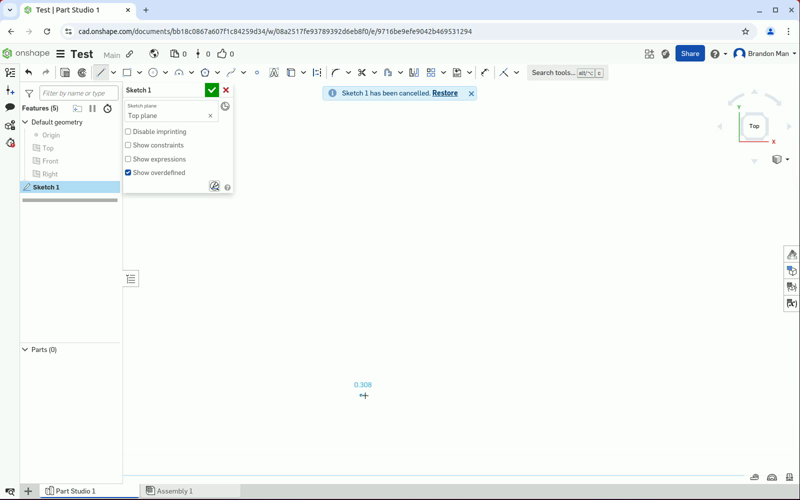
scroll(6)
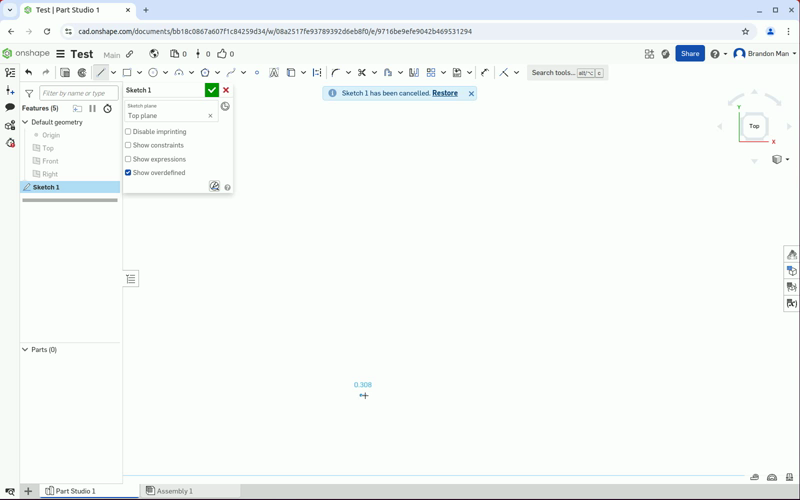
scroll(6)
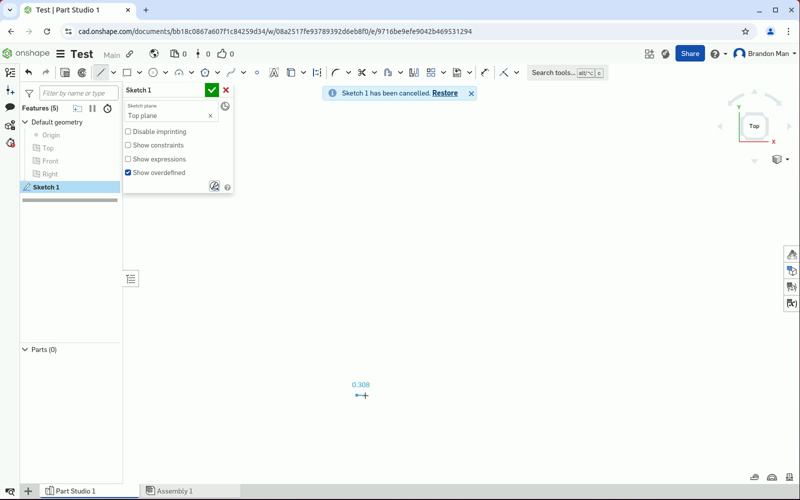
scroll(6)
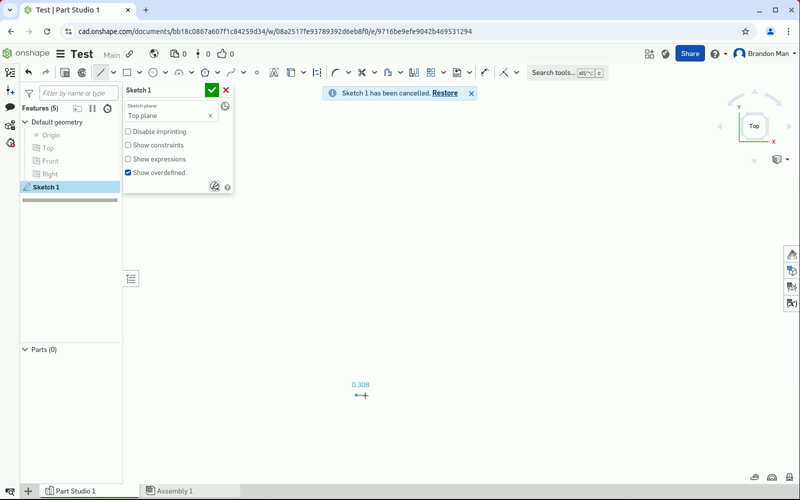
scroll(6)
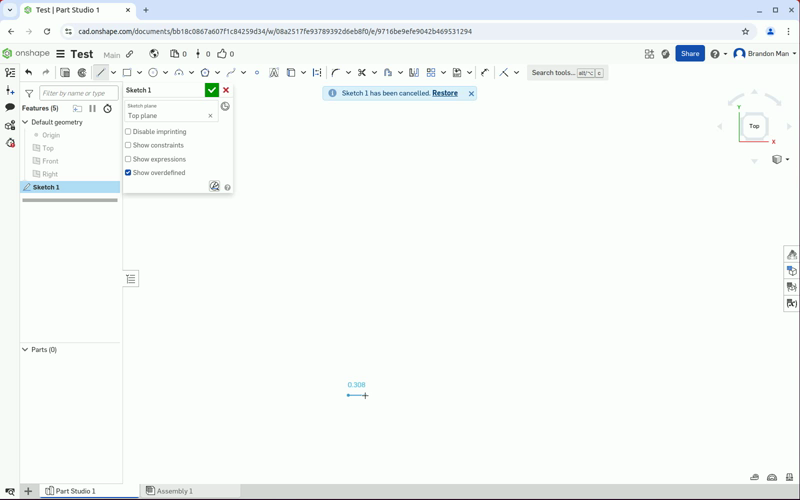
click(365, 395)
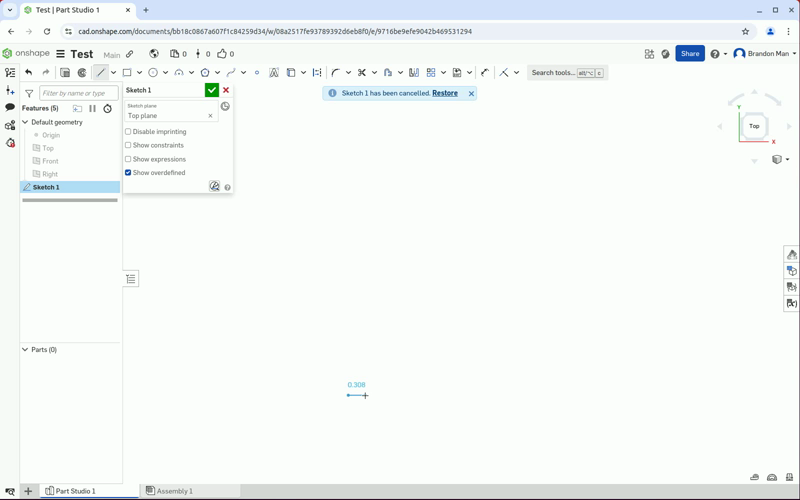
scroll(-6)
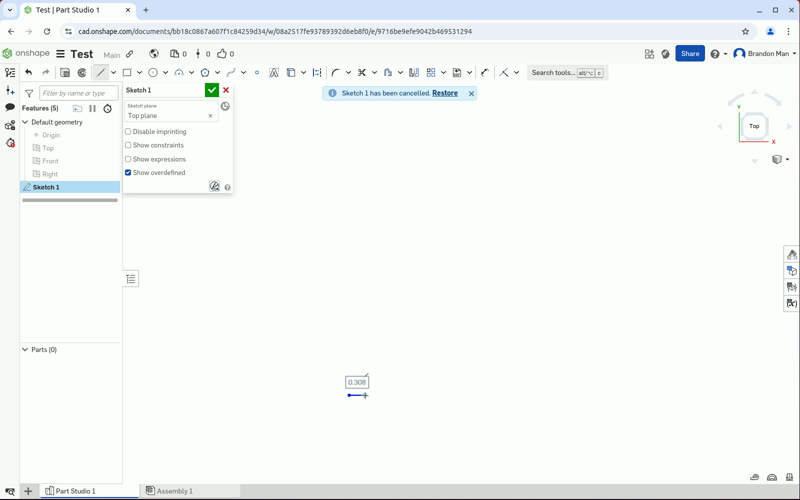
scroll(-6)
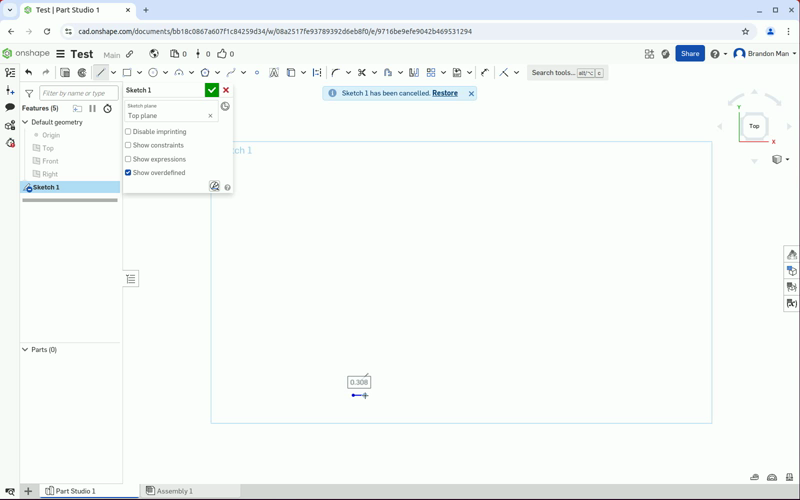
scroll(-6)
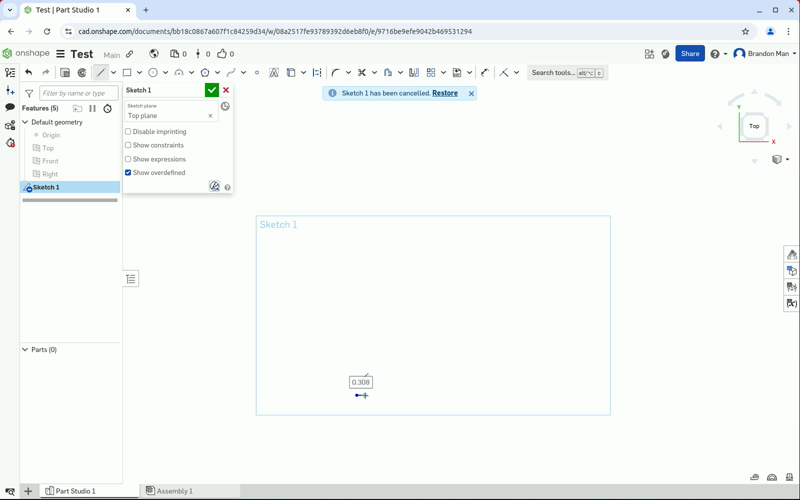
scroll(-6)
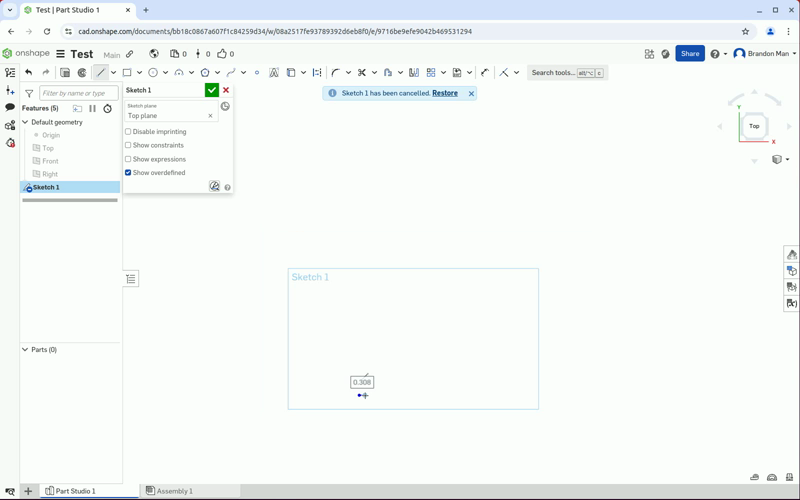
scroll(-6)
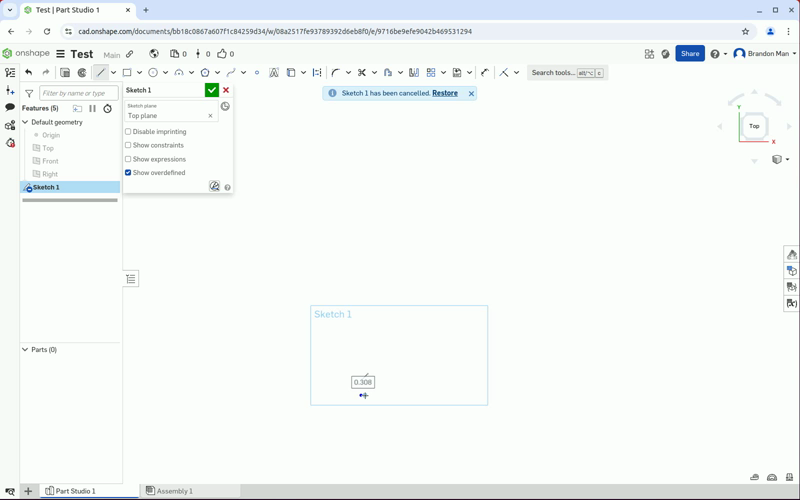
scroll(-6)
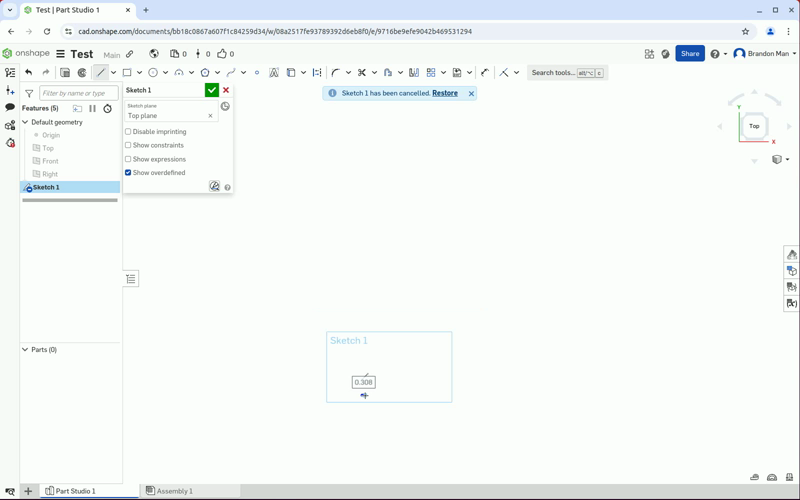
scroll(-6)
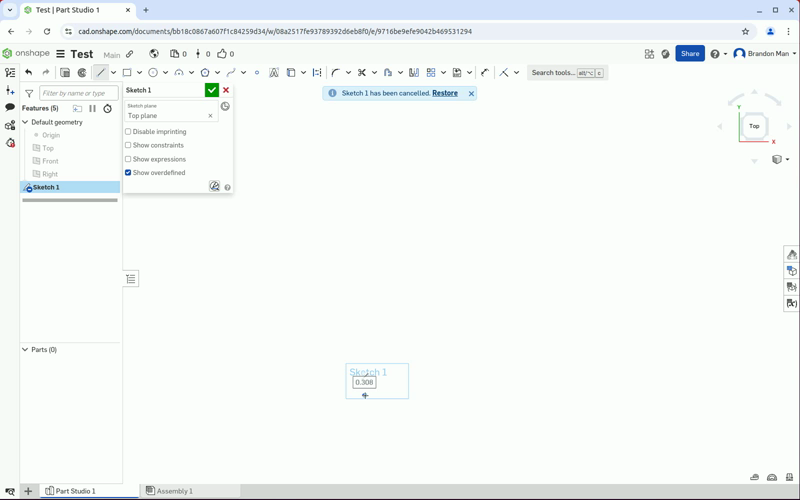
key_up(shift)
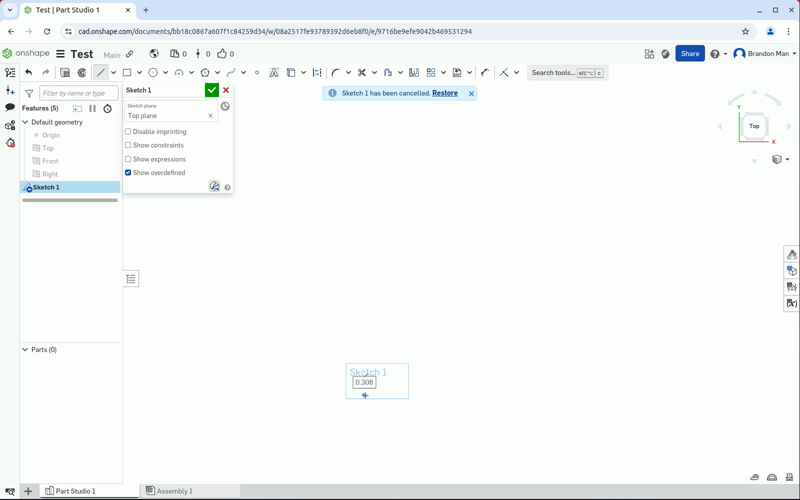
key_down(shift)
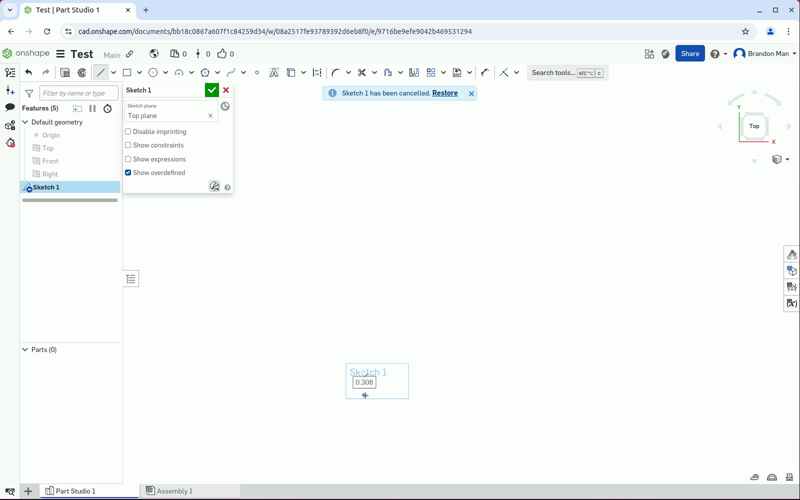
mouse_move(365, 335)
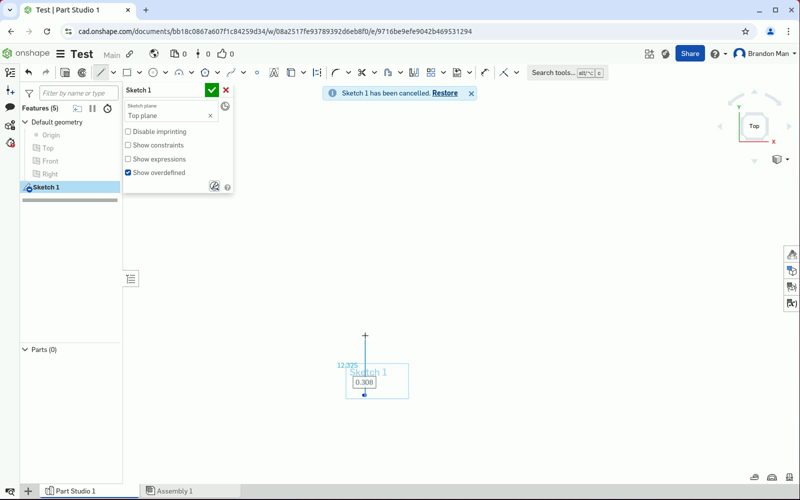
click(365, 335)
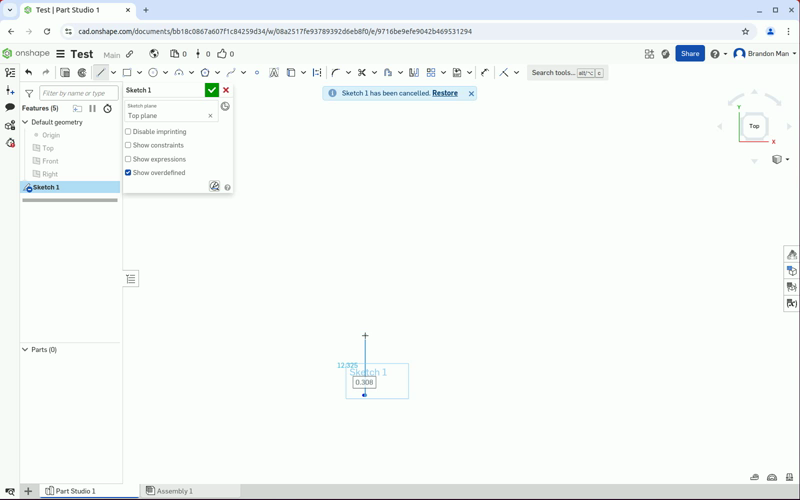
key_up(shift)
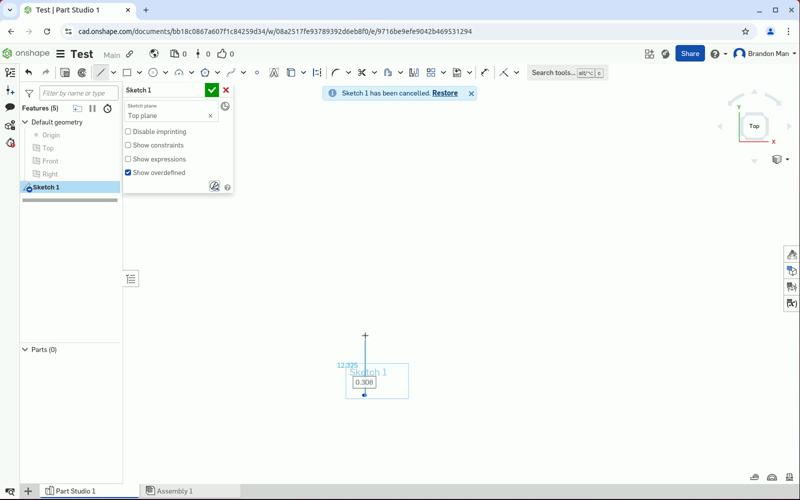
key_down(shift)
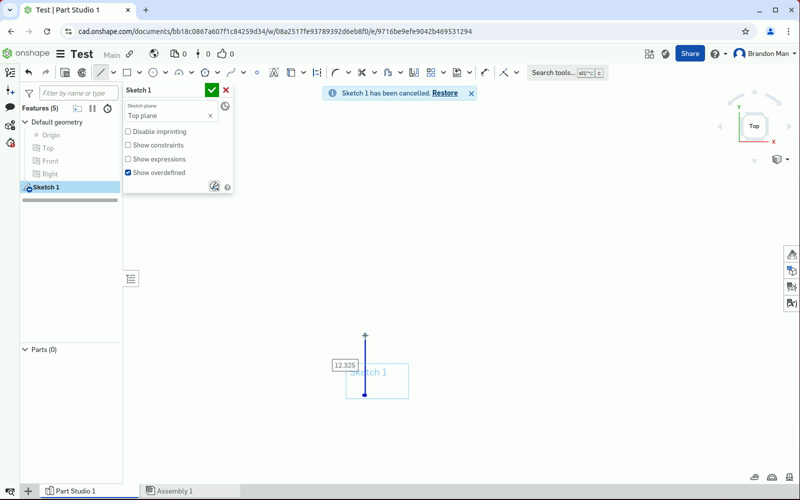
mouse_move(395, 335)
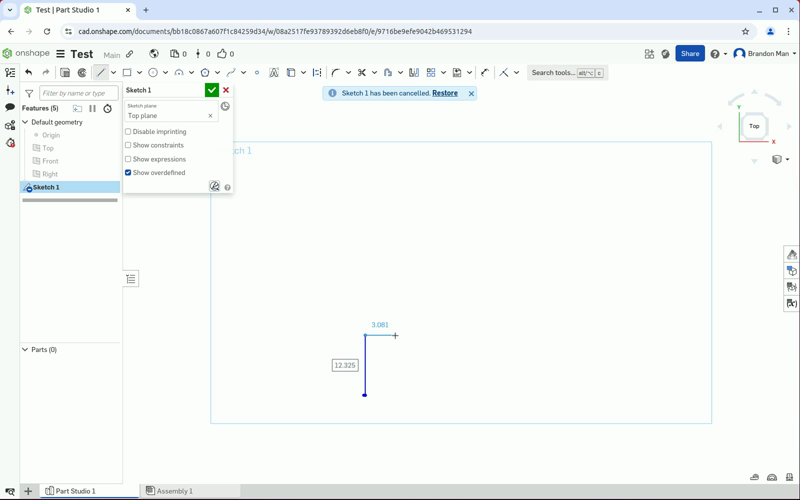
mouse_move(363, 335)
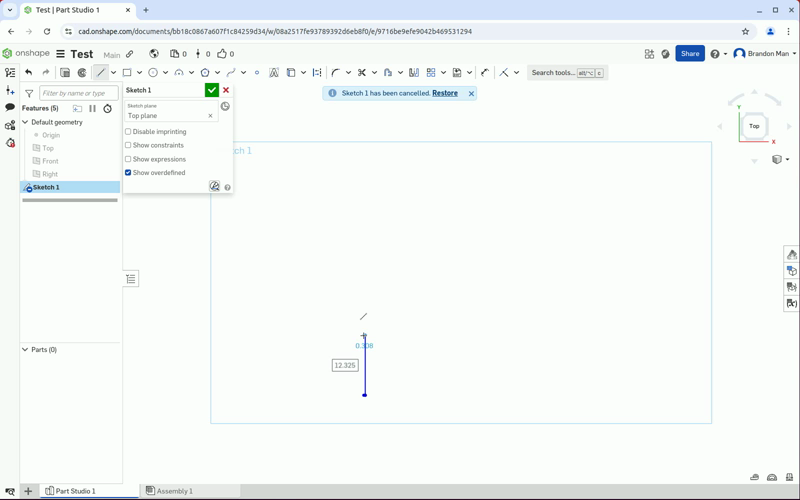
scroll(6)
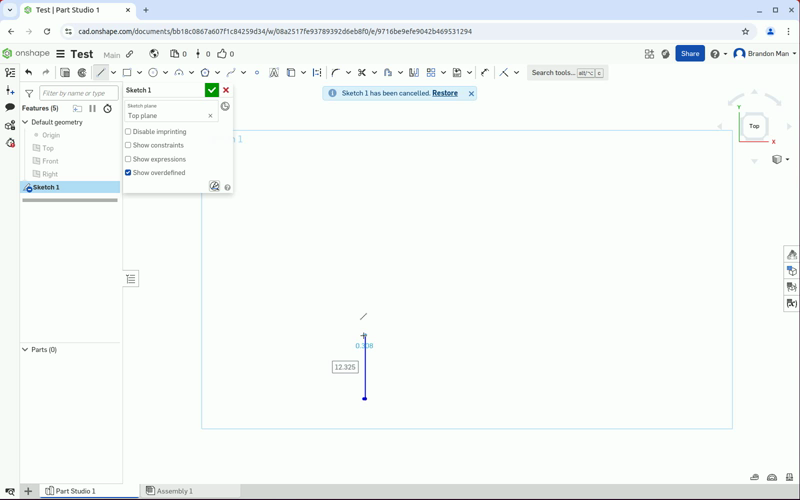
scroll(6)
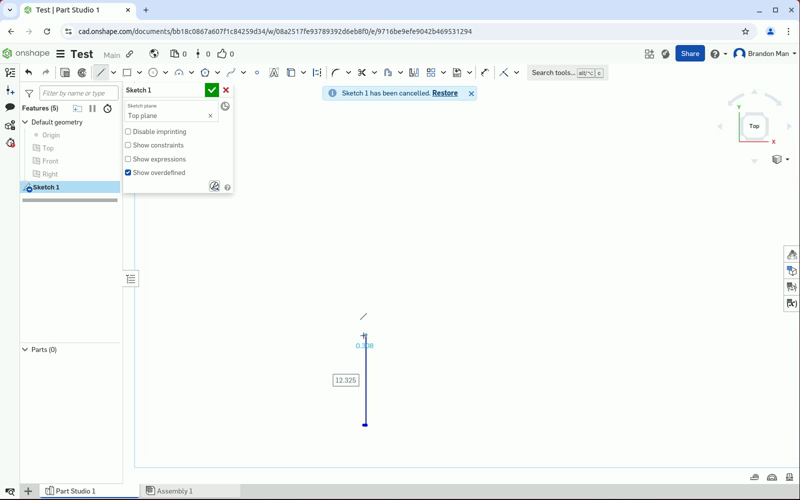
scroll(6)
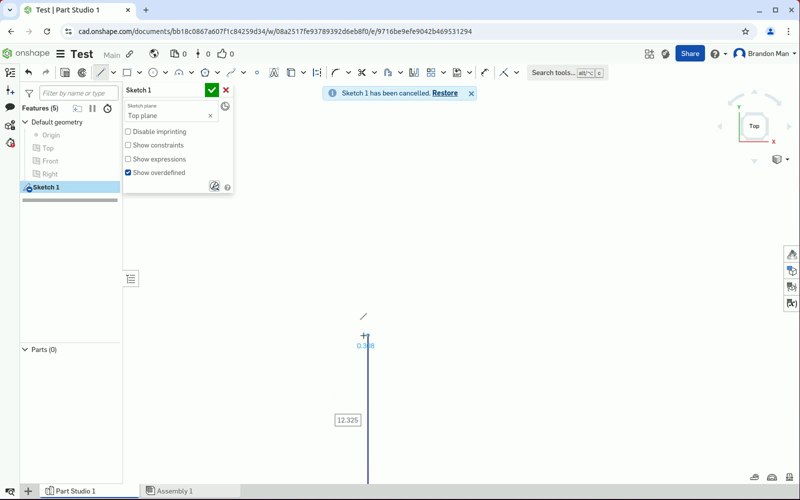
scroll(6)
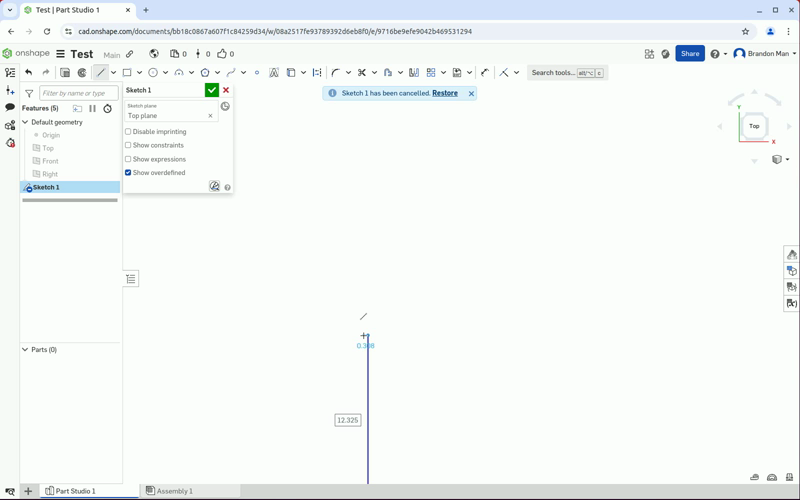
scroll(6)
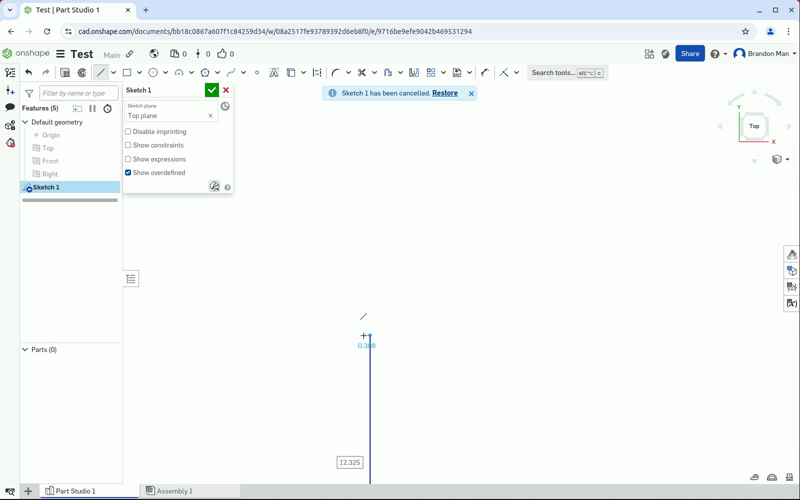
scroll(6)
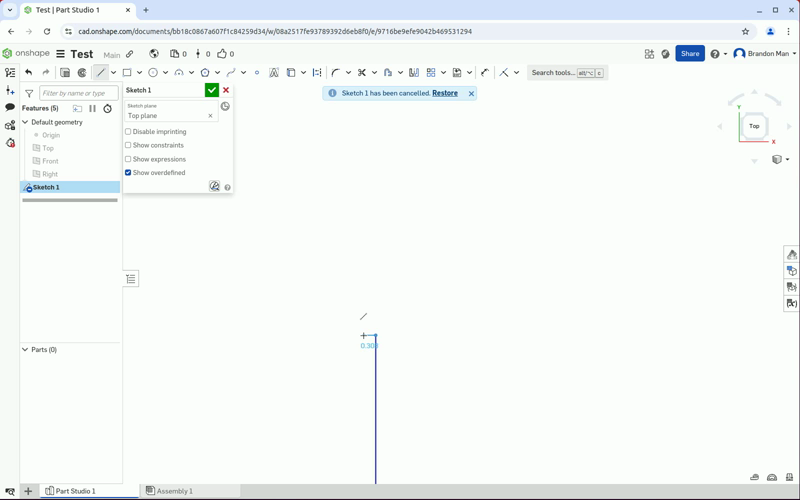
scroll(6)
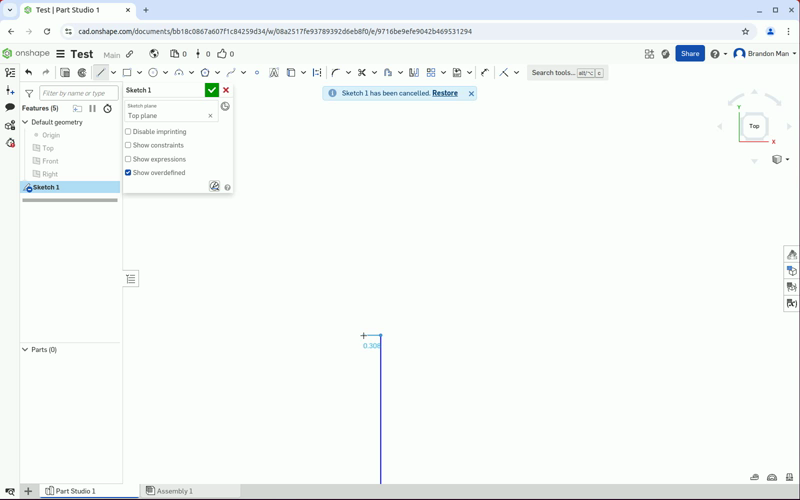
click(363, 335)
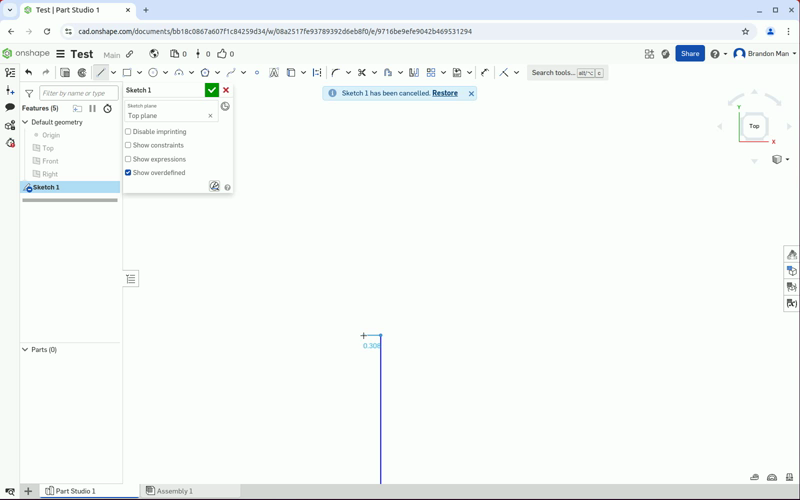
scroll(-6)
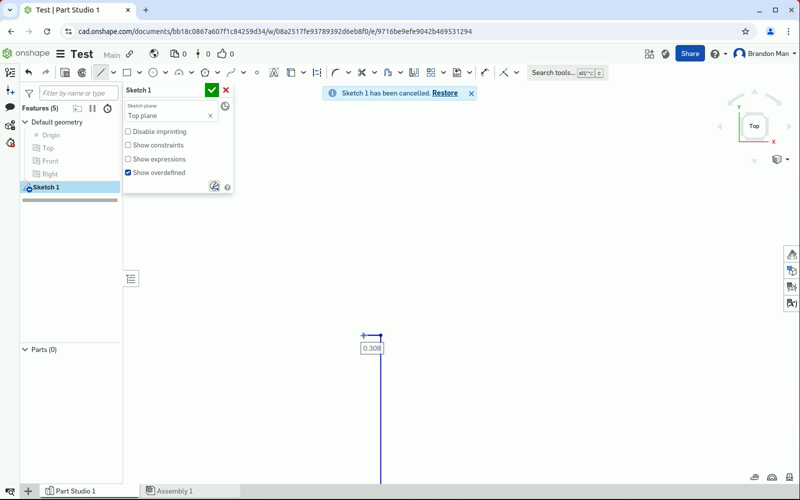
scroll(-6)
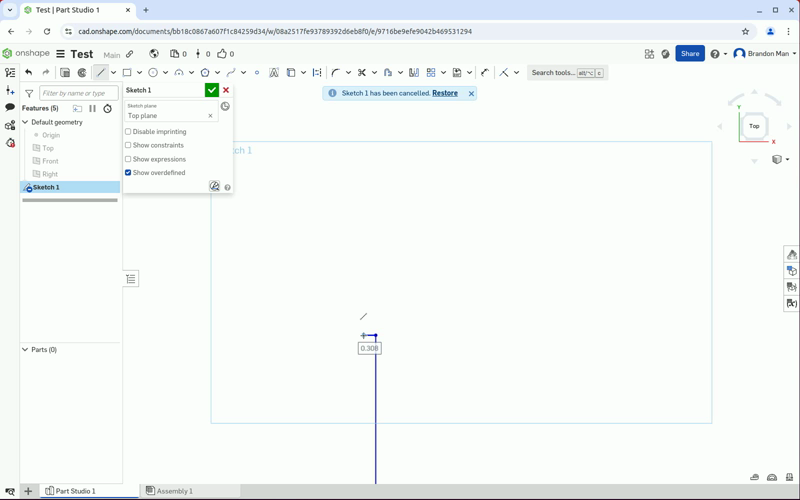
scroll(-6)
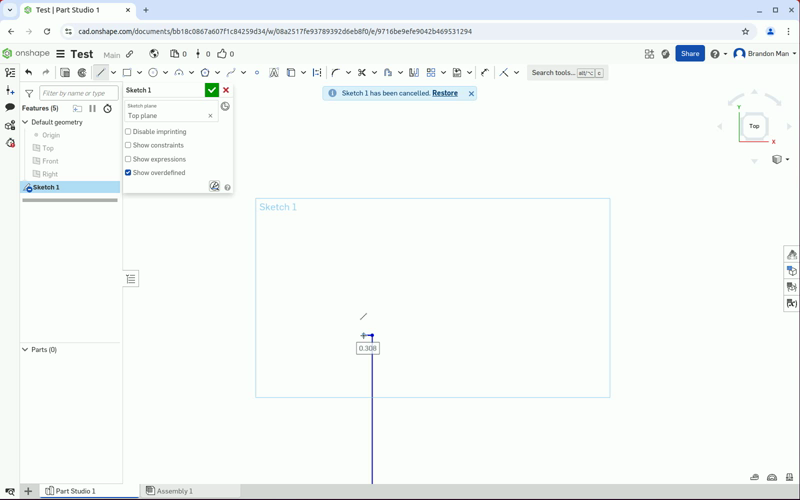
scroll(-6)
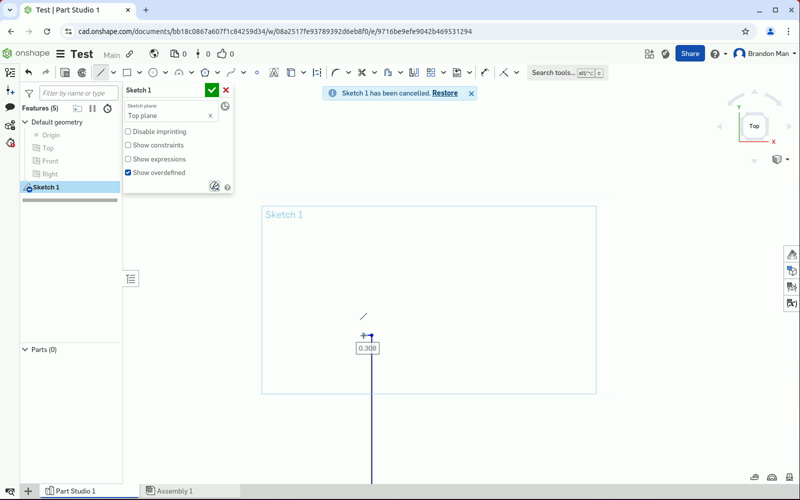
scroll(-6)
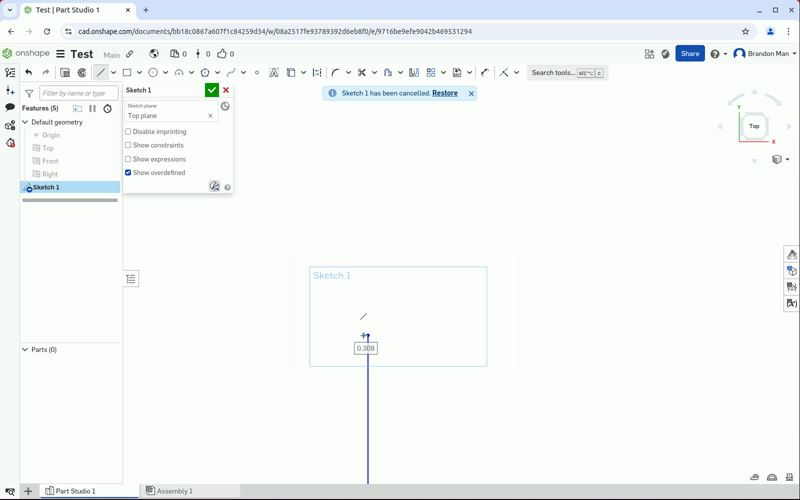
scroll(-6)
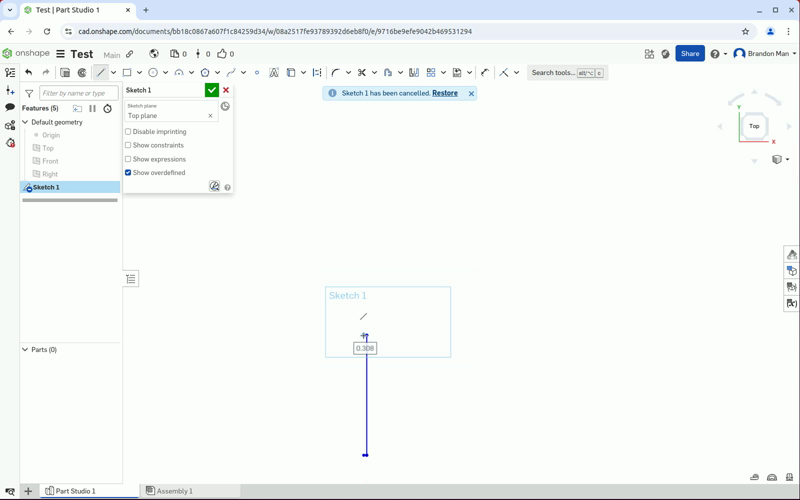
scroll(-6)
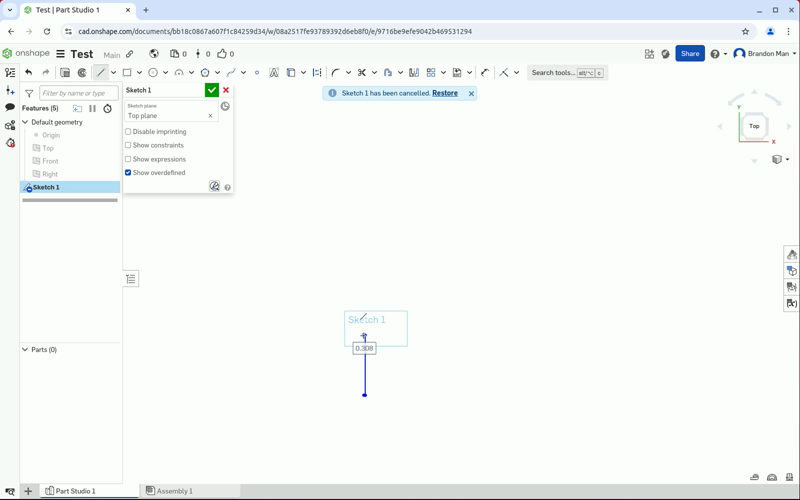
key_up(shift)
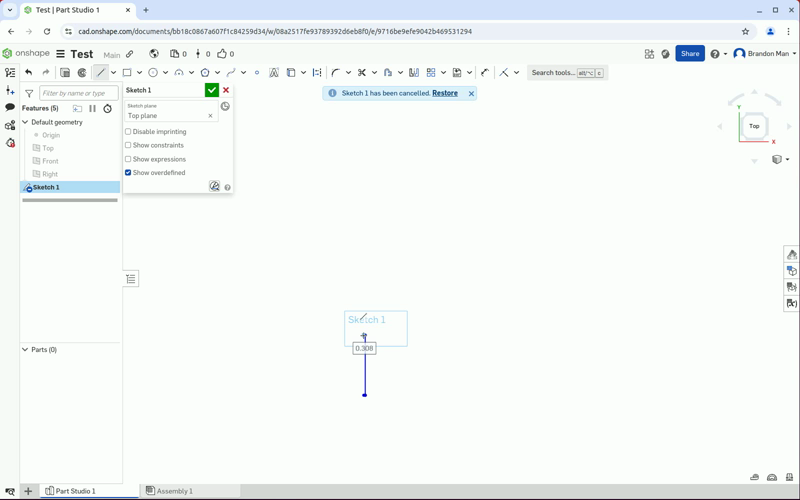
key_down(shift)
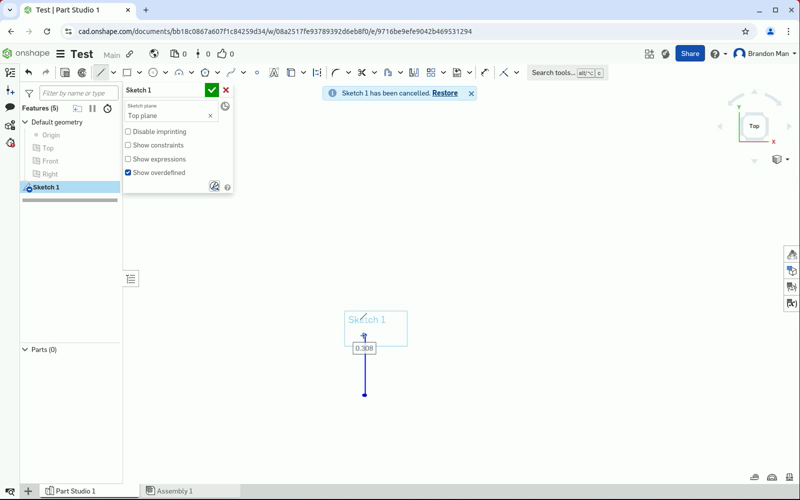
mouse_move(363, 395)
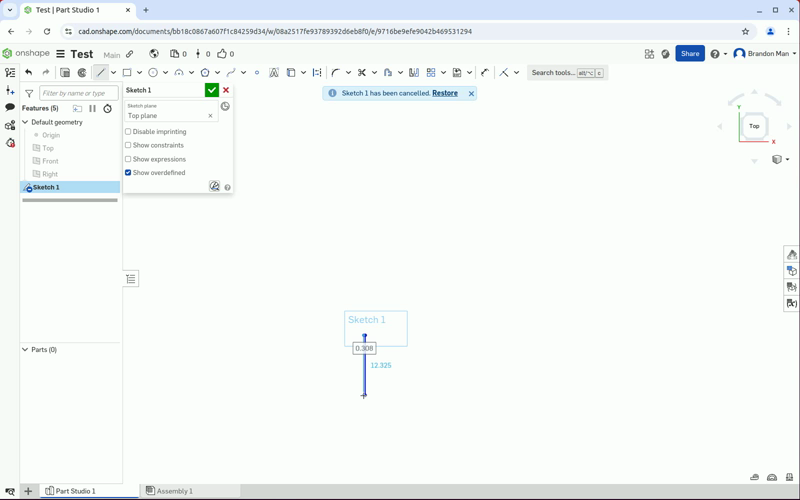
scroll(6)
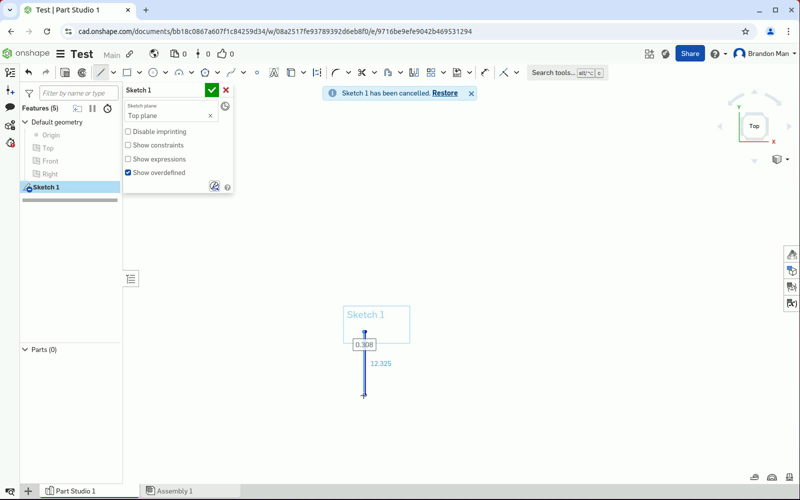
scroll(6)
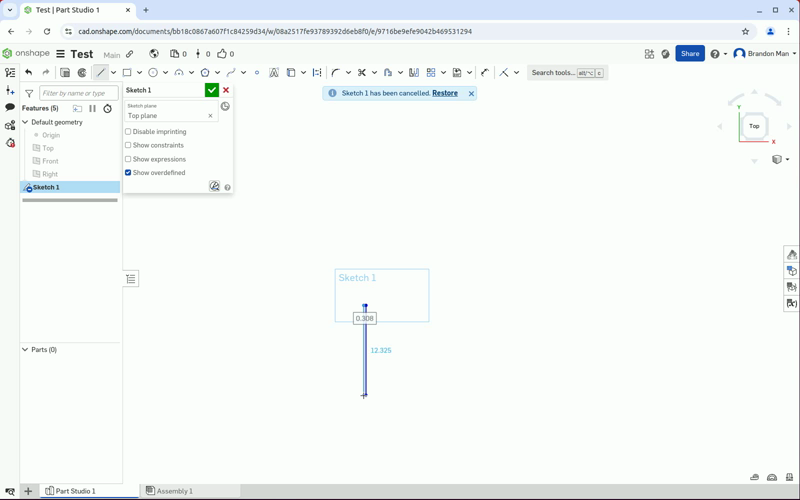
scroll(6)
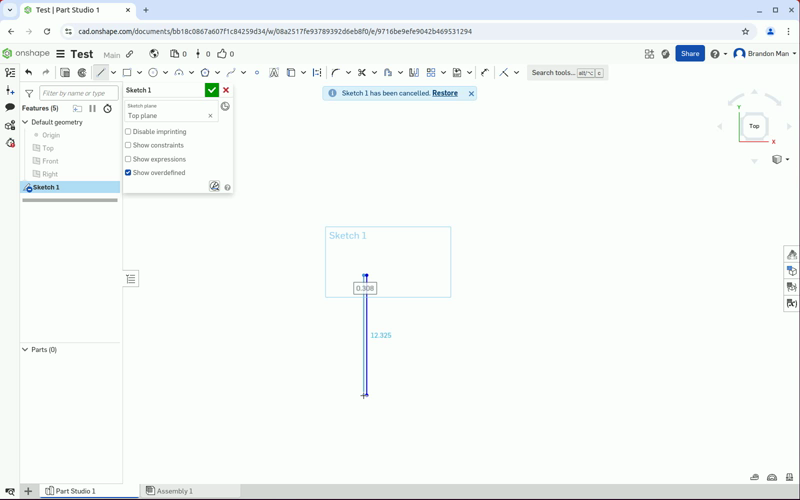
scroll(6)
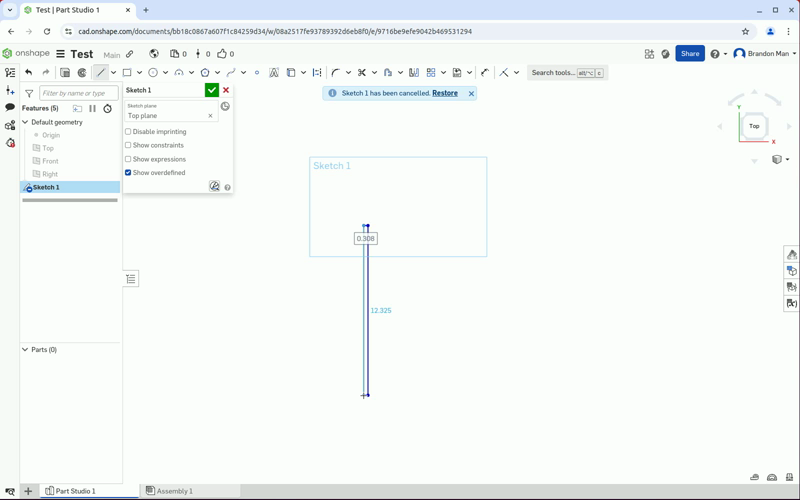
scroll(6)
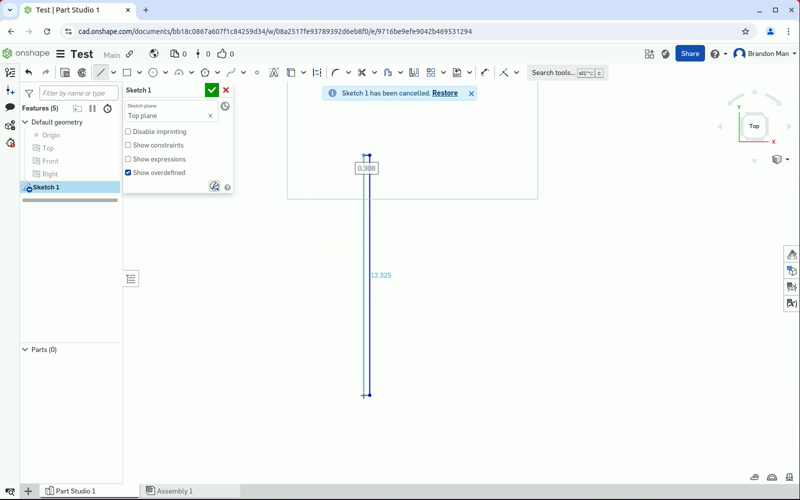
scroll(6)
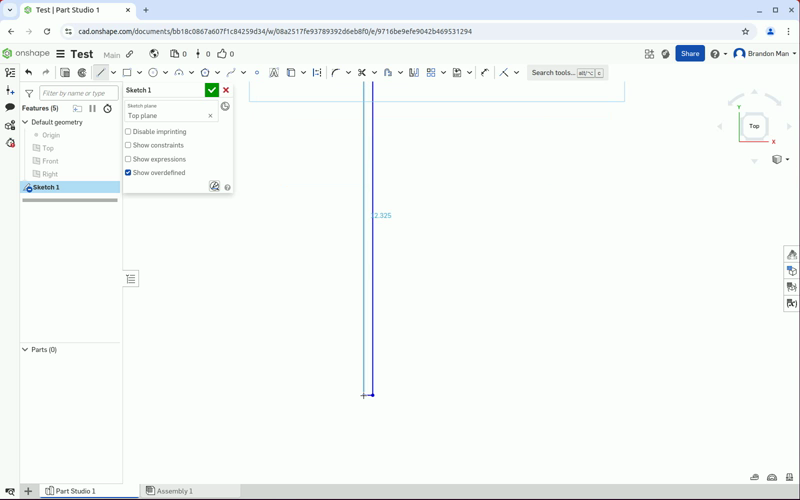
scroll(6)
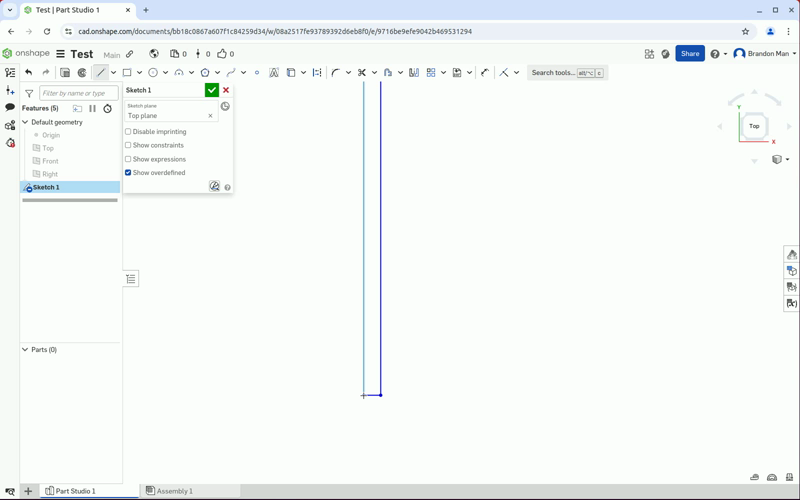
key_up(shift)
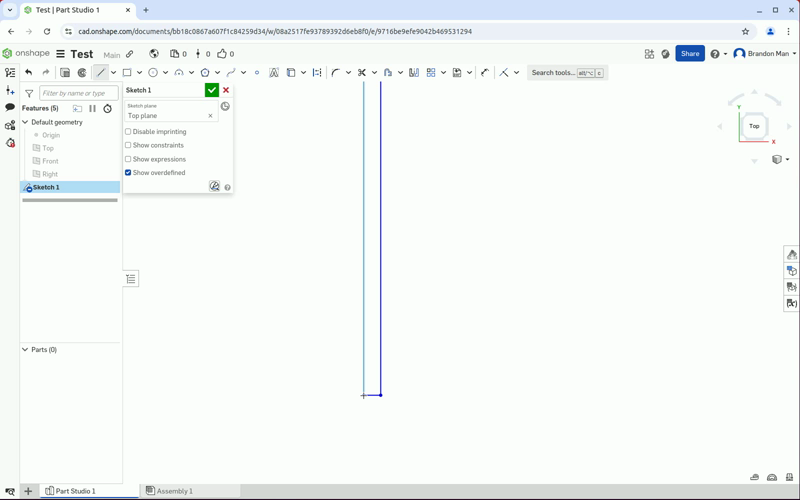
click(363, 395)
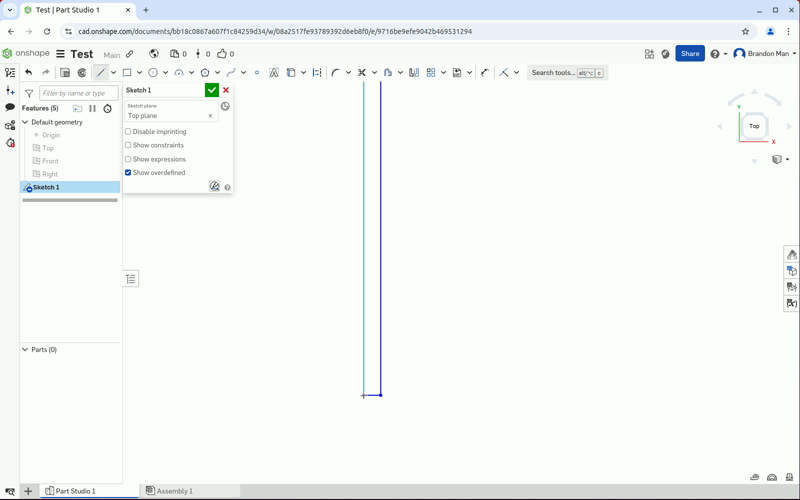
scroll(-6)
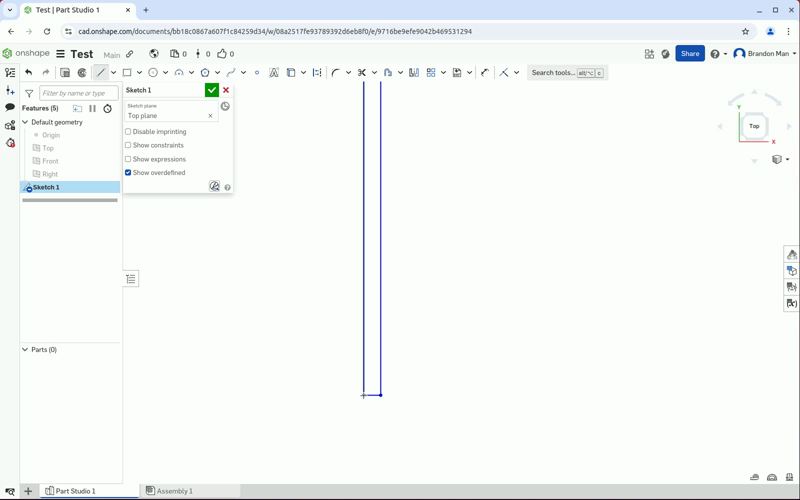
scroll(-6)
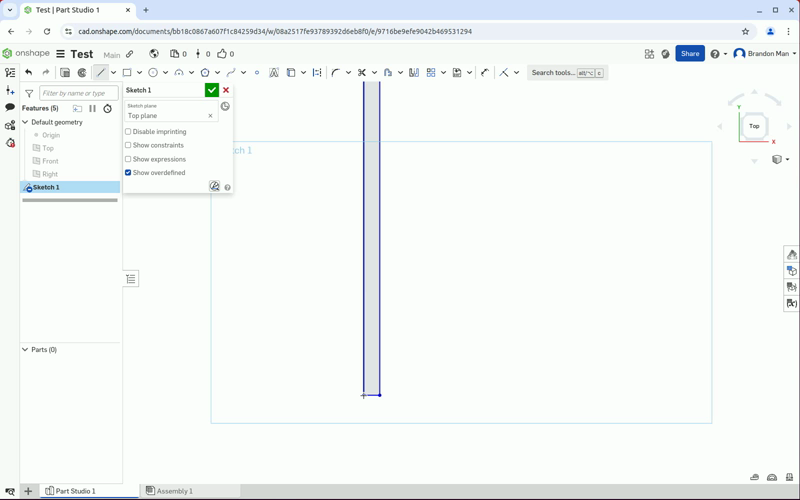
scroll(-6)
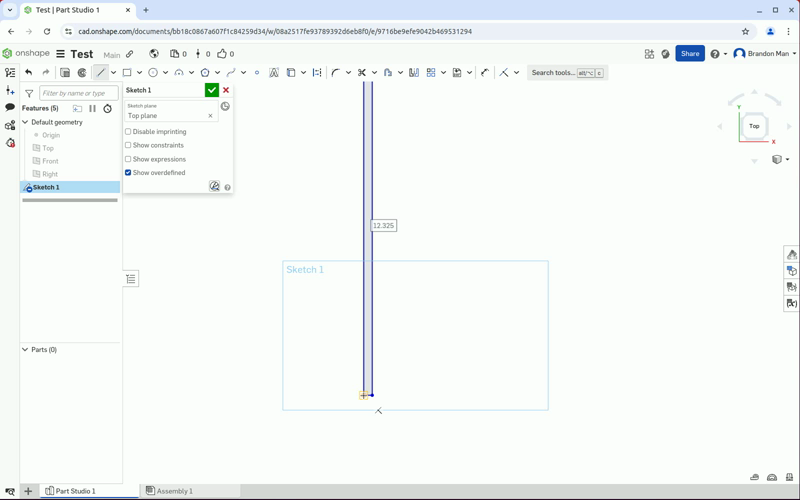
scroll(-6)
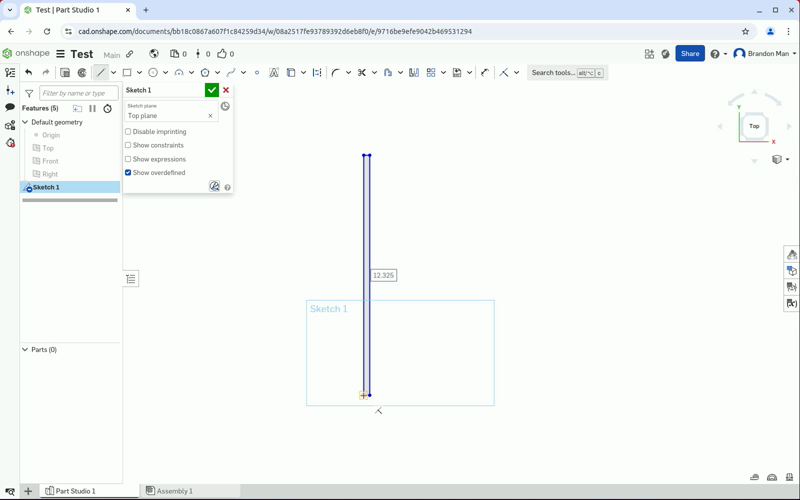
scroll(-6)
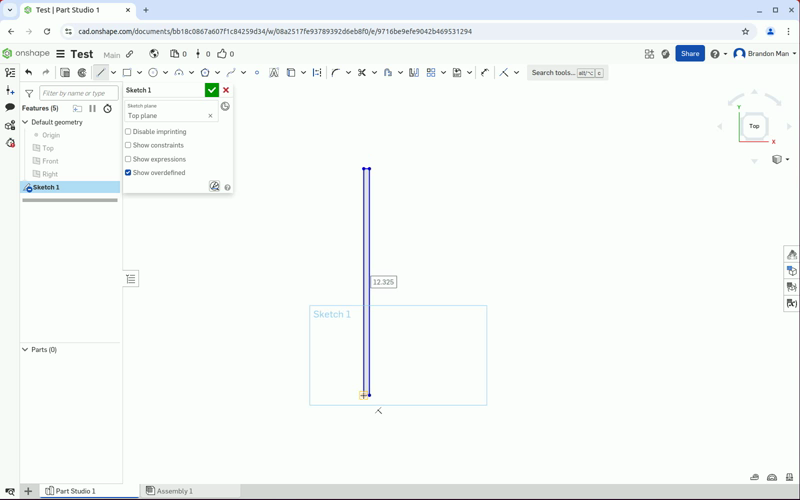
scroll(-6)
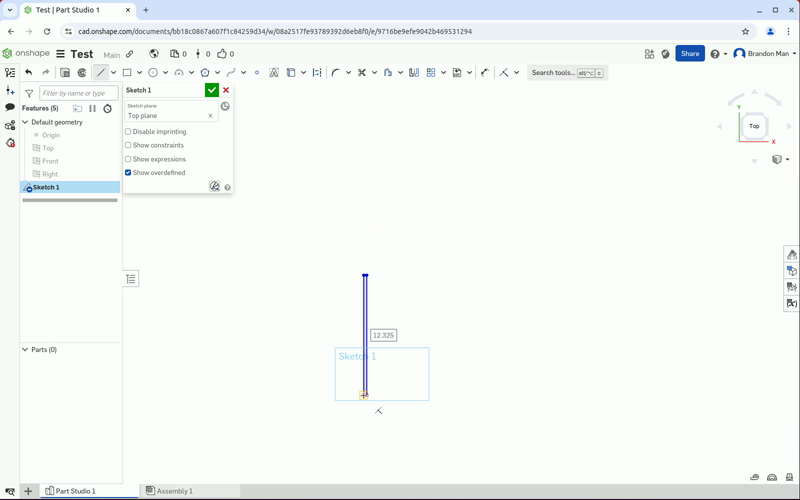
scroll(-6)
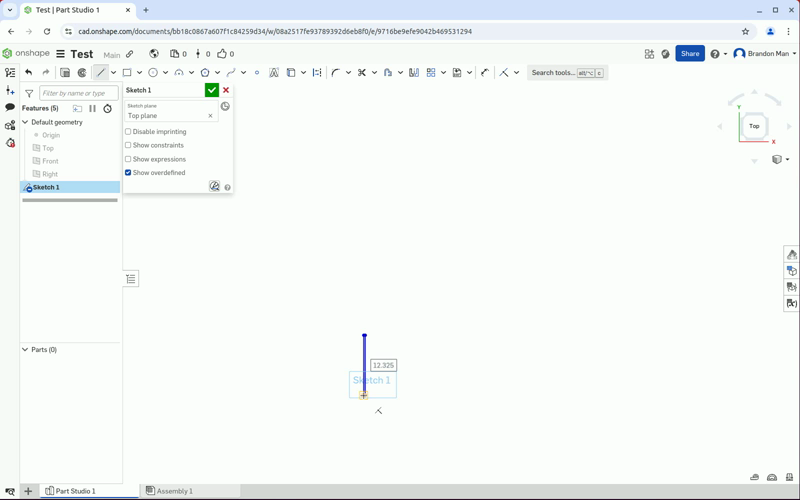
key(esc)
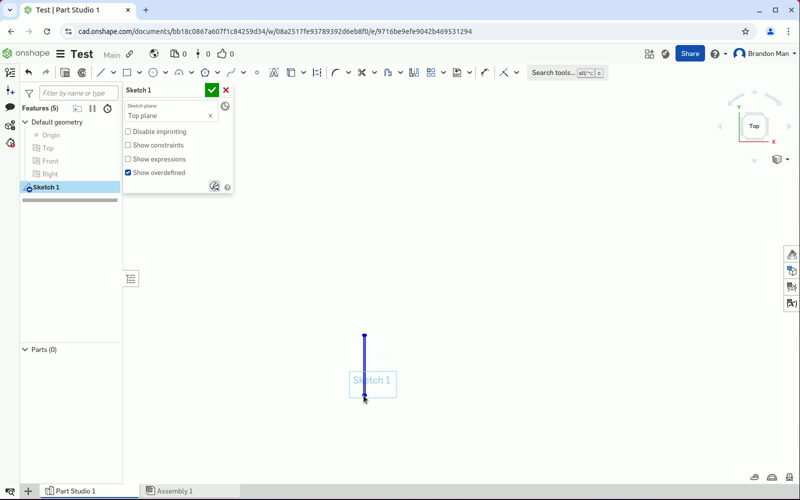
mouse_move(363, 353)
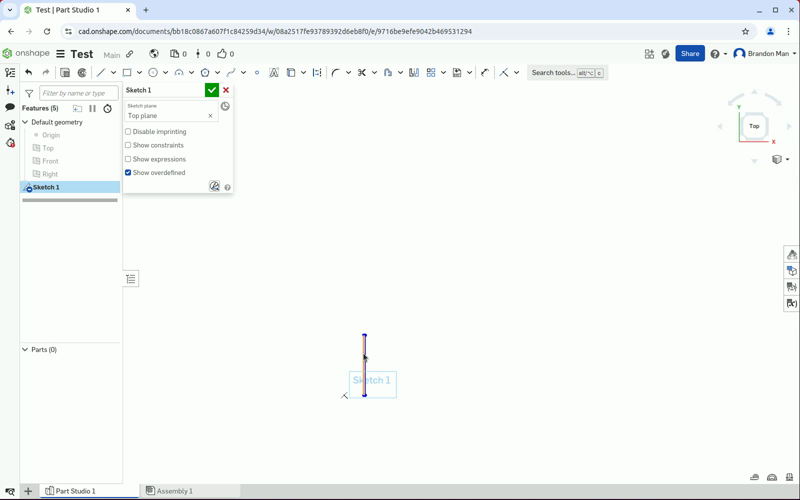
scroll(6)
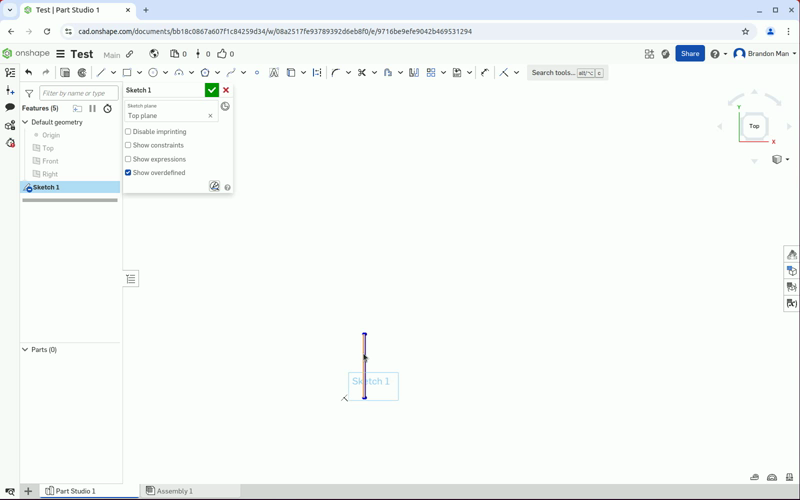
scroll(6)
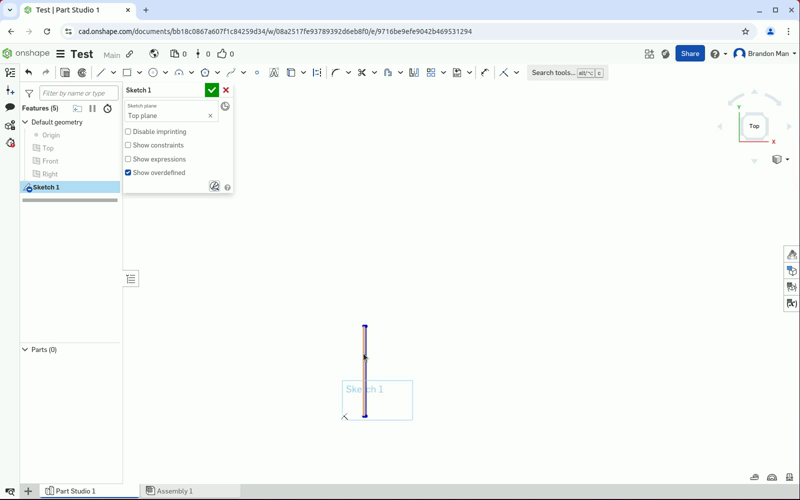
scroll(6)
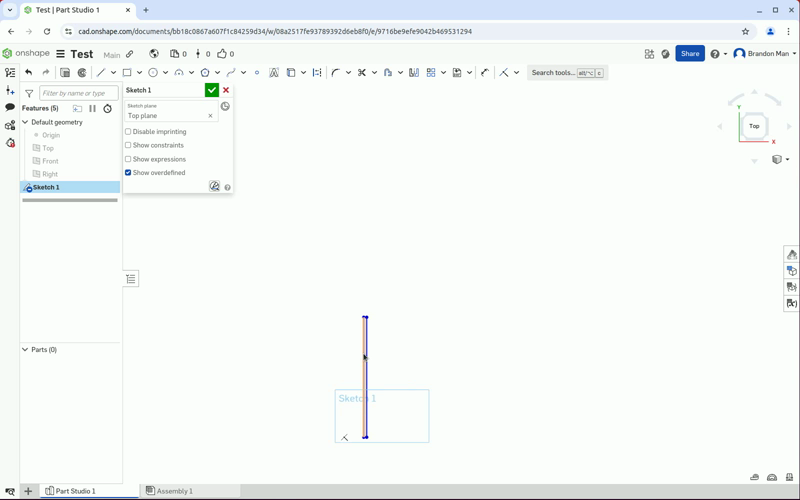
scroll(6)
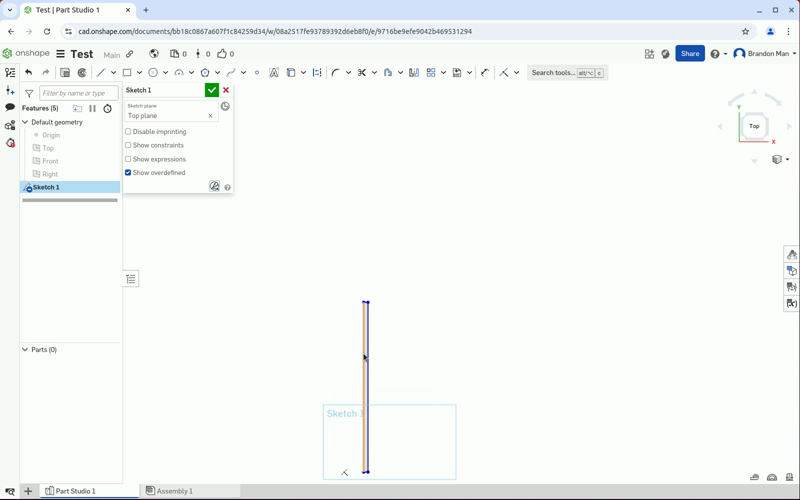
scroll(6)
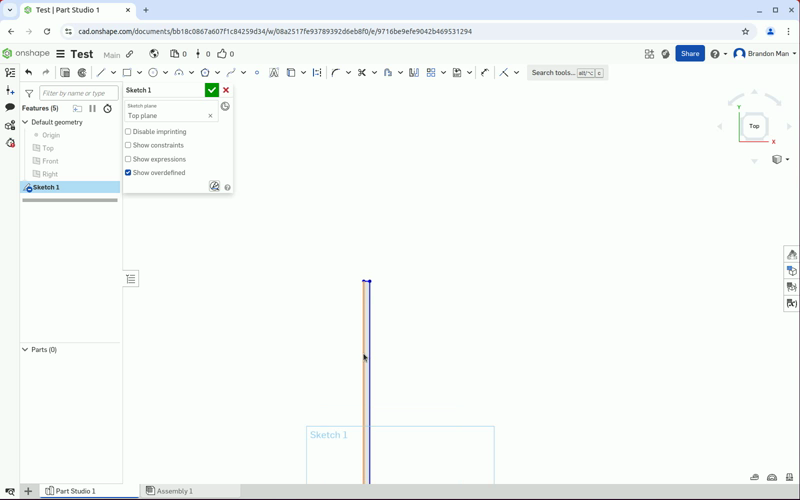
scroll(6)
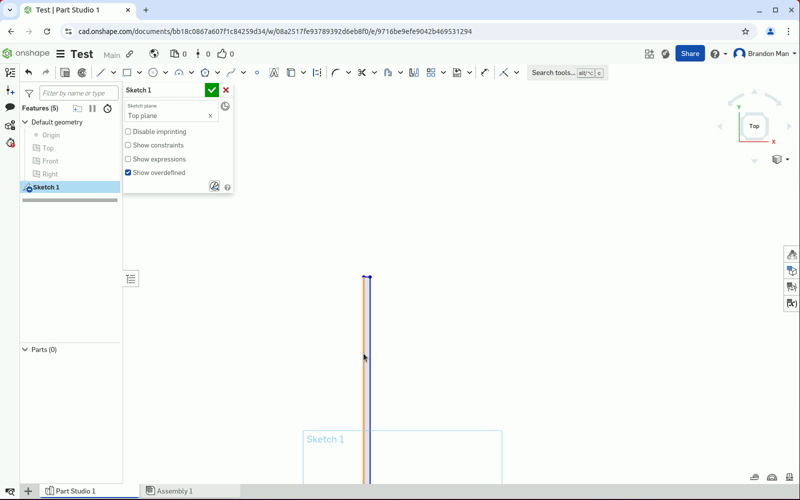
scroll(6)
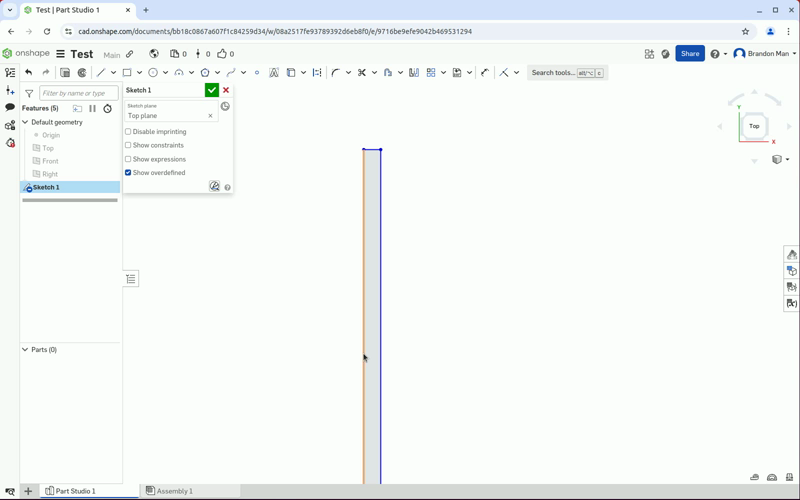
click(363, 353)
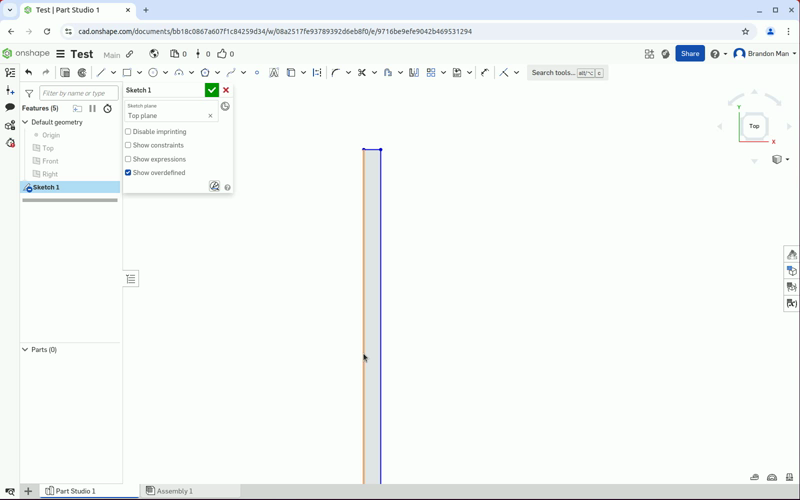
scroll(-6)
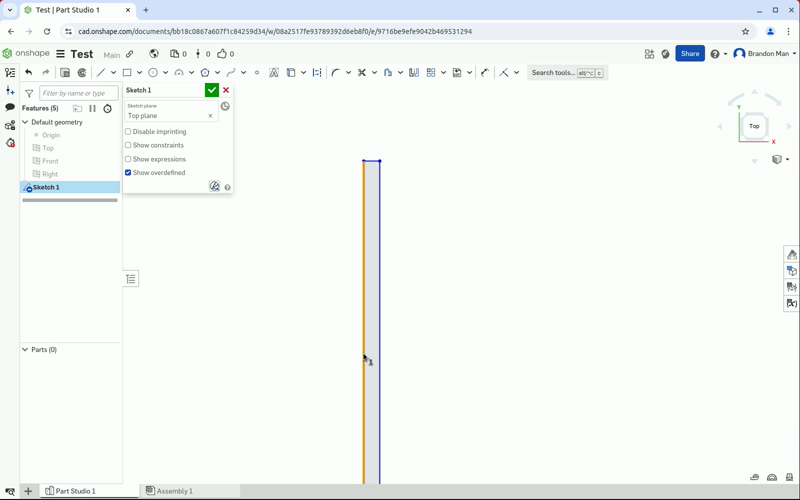
scroll(-6)
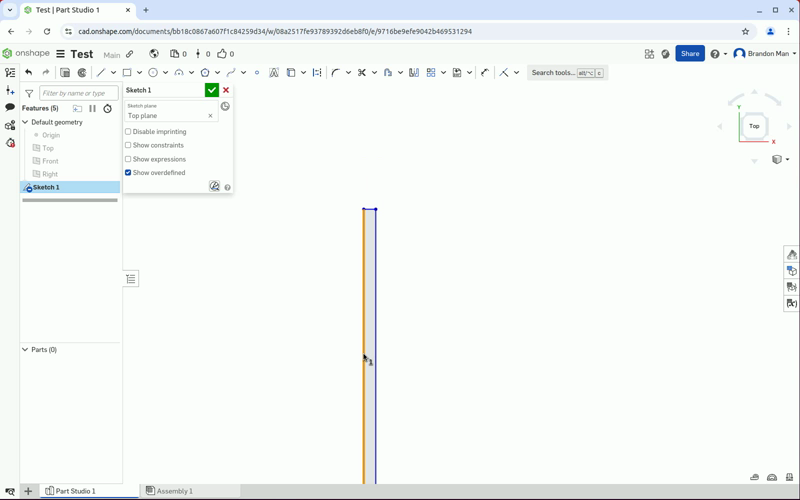
scroll(-6)
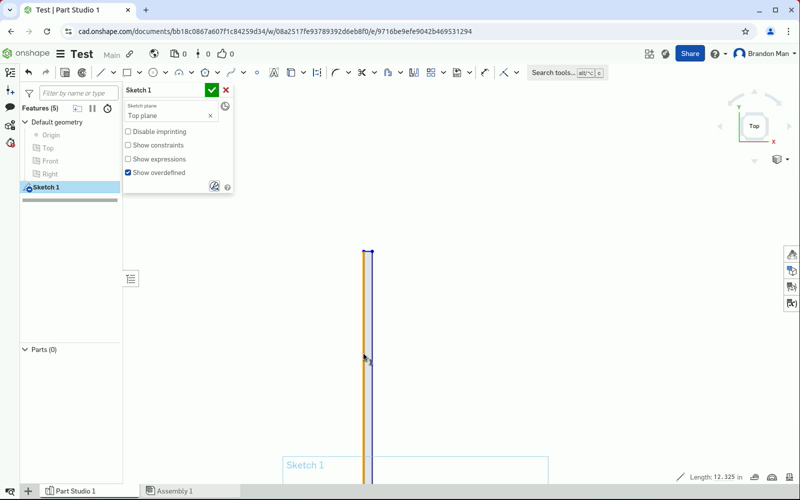
scroll(-6)
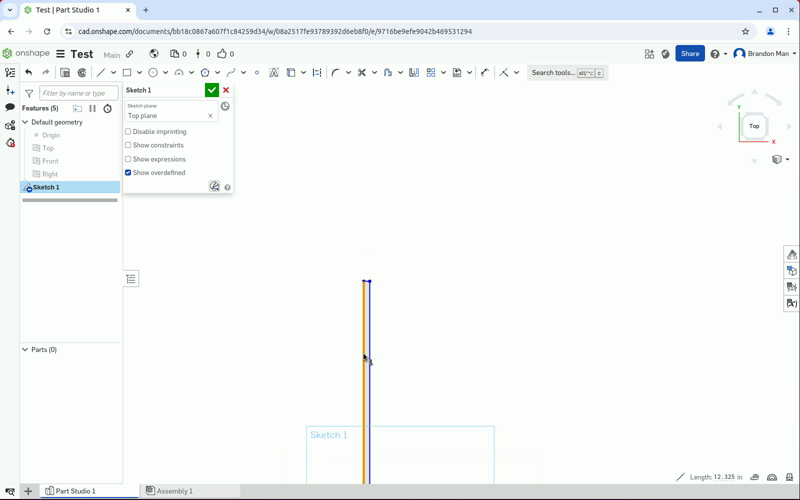
scroll(-6)
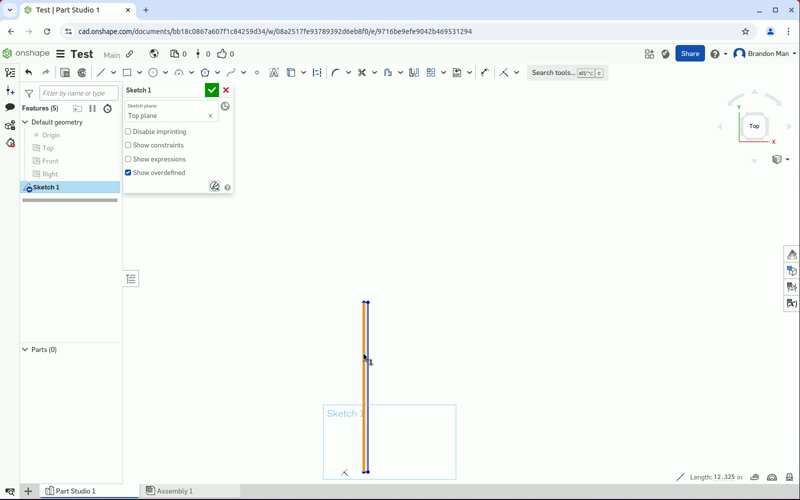
scroll(-6)
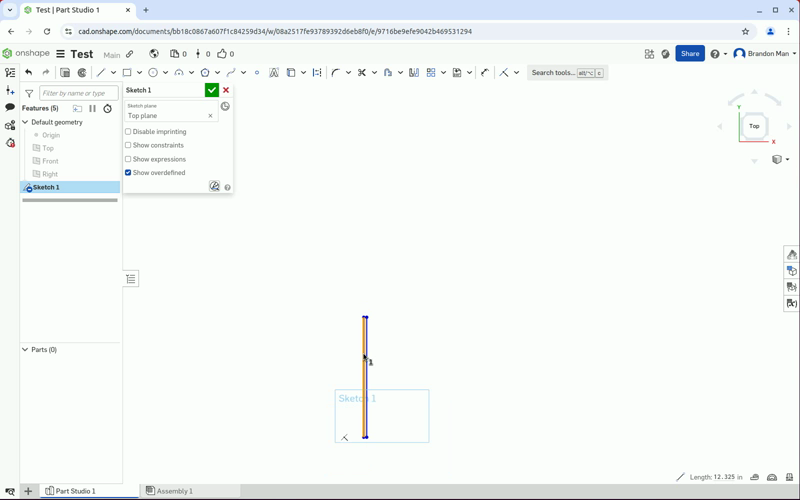
scroll(-6)
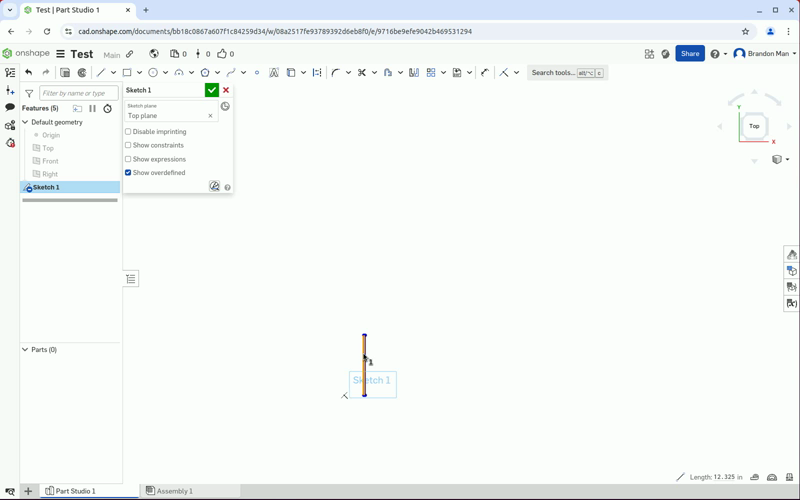
mouse_move(73, 352)
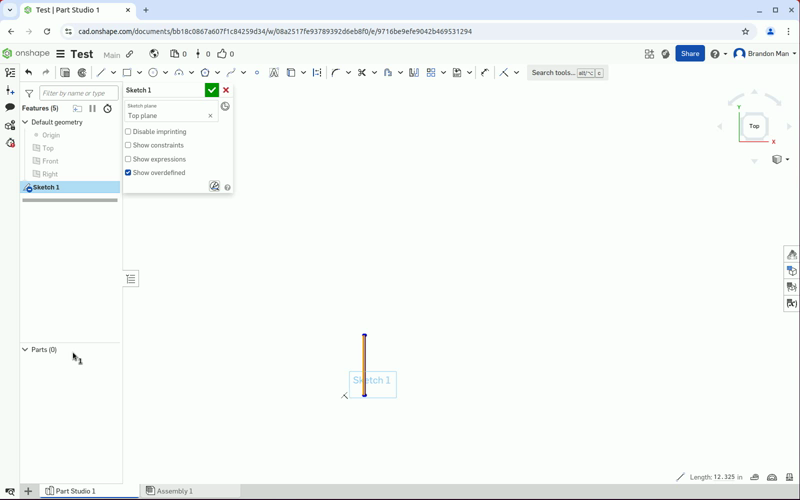
key(shift+y)
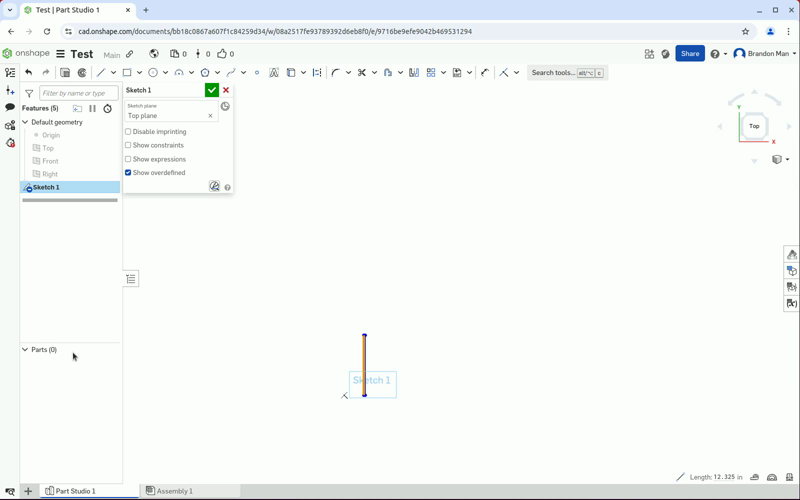
key(shift+e)
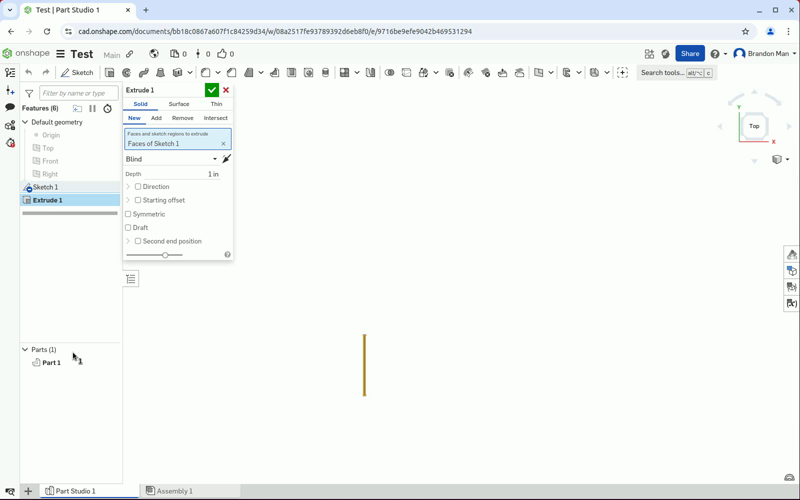
mouse_move(143, 106)
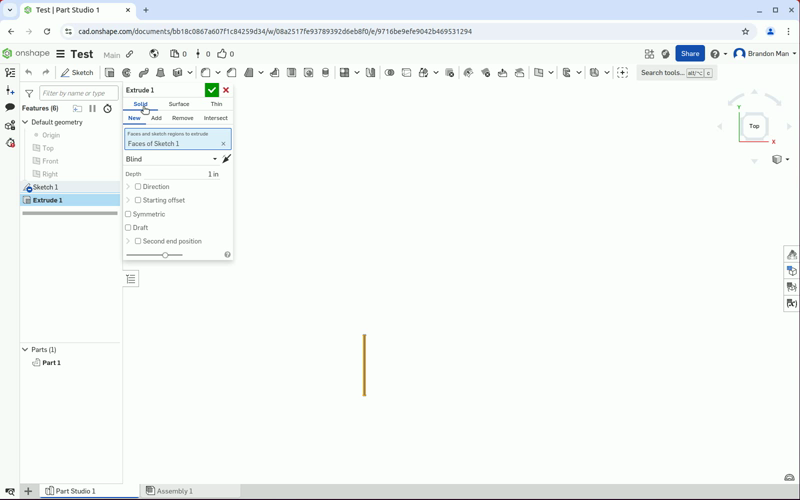
click(143, 106)
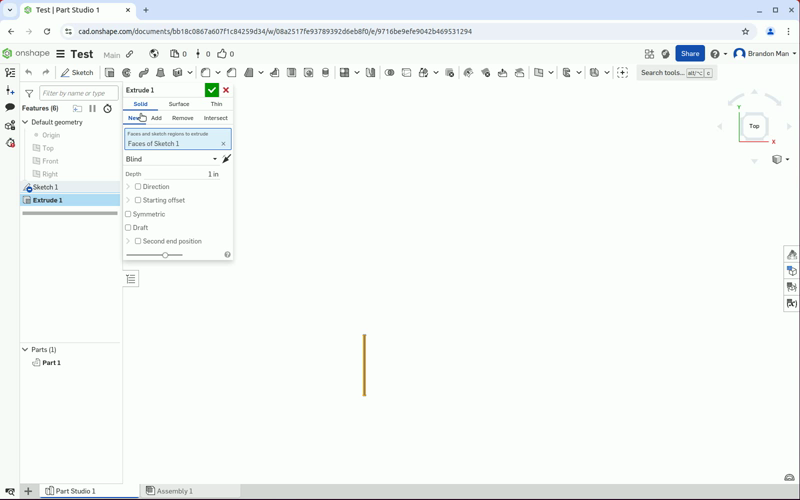
mouse_move(137, 120)
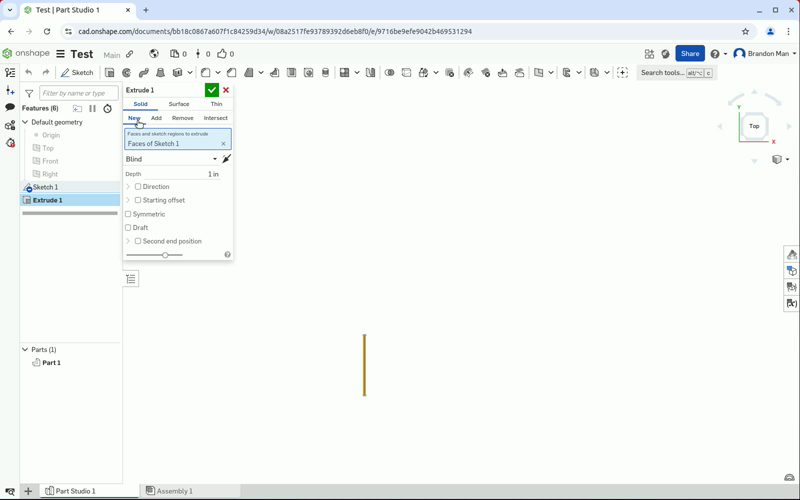
click(137, 120)
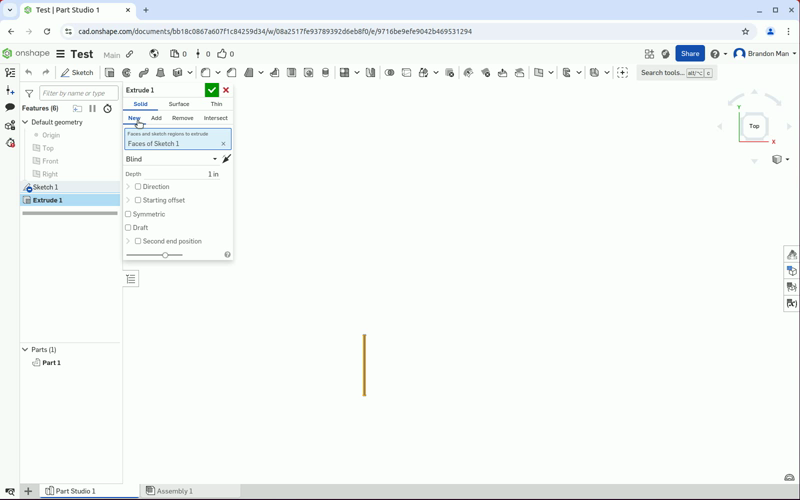
key(tab, 4)
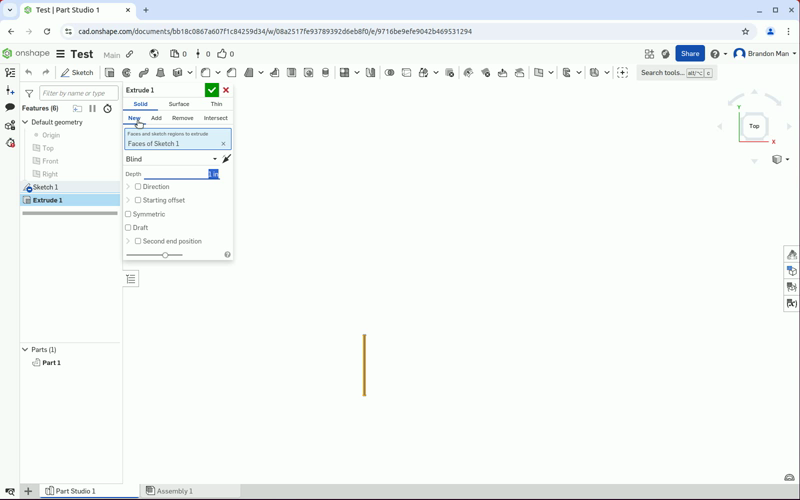
text(6.981)
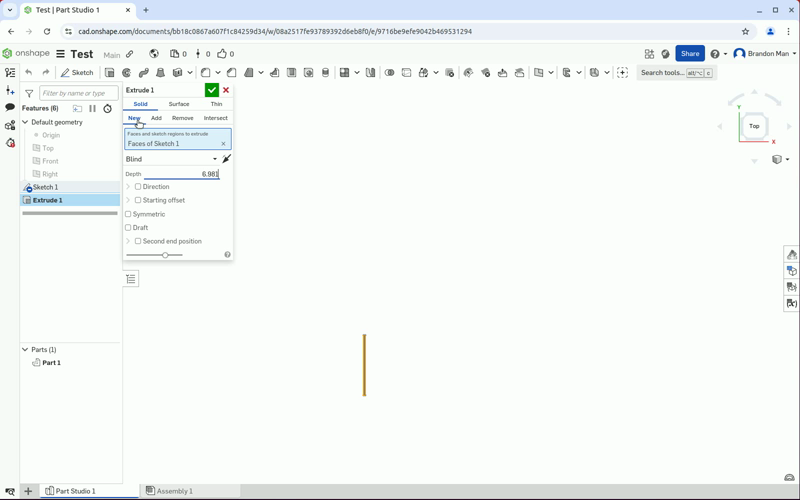
key(enter)
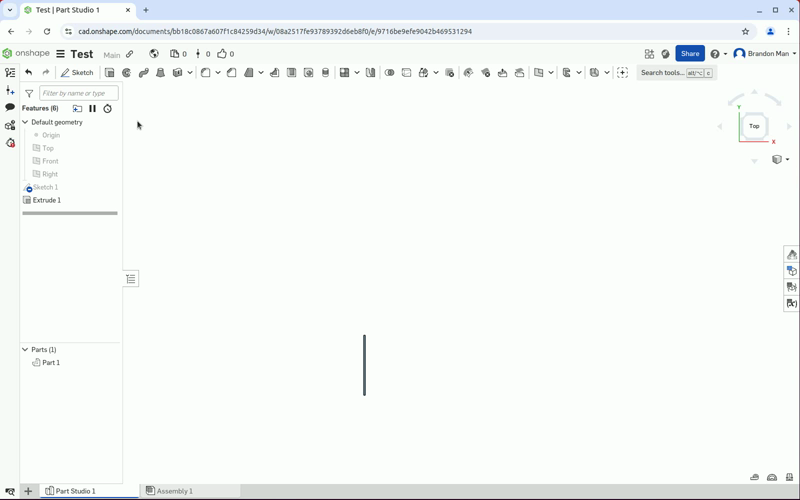
key(shift+h)
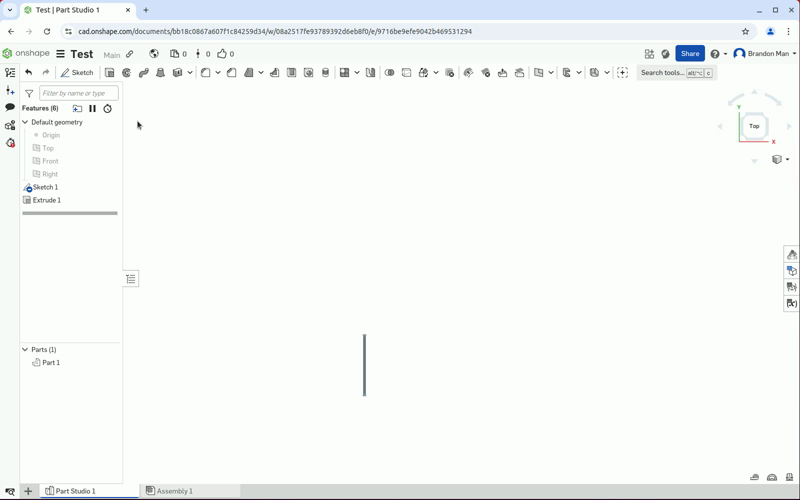
key(shift+h)
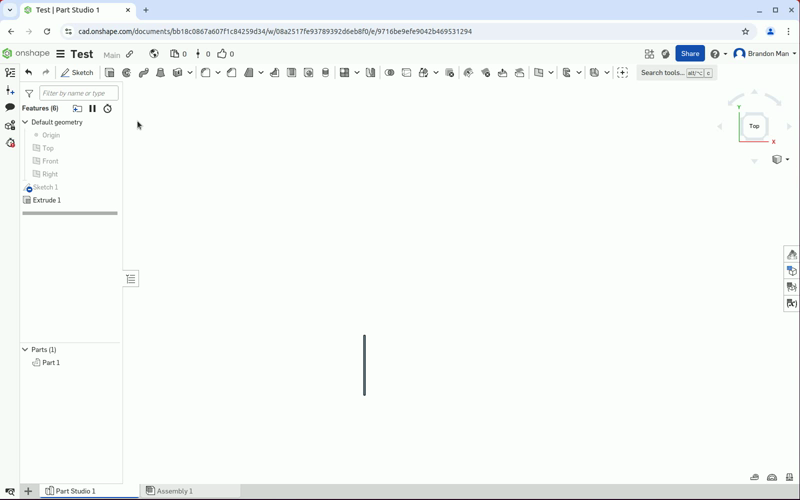
mouse_move(73, 189)
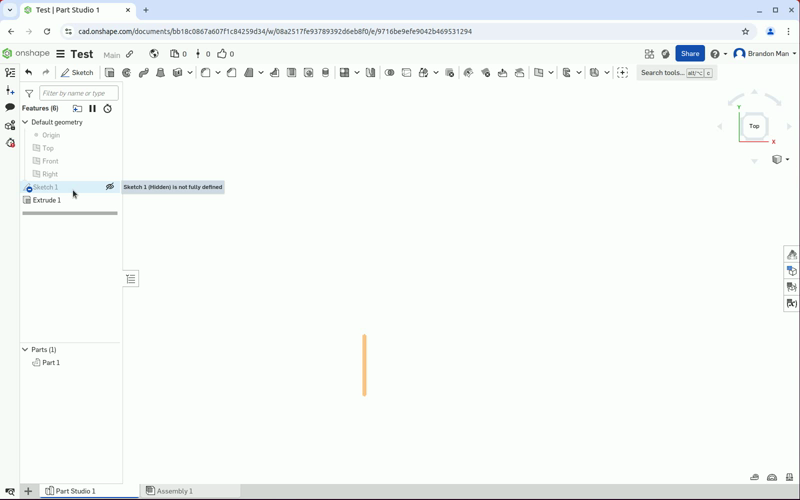
click(73, 189)
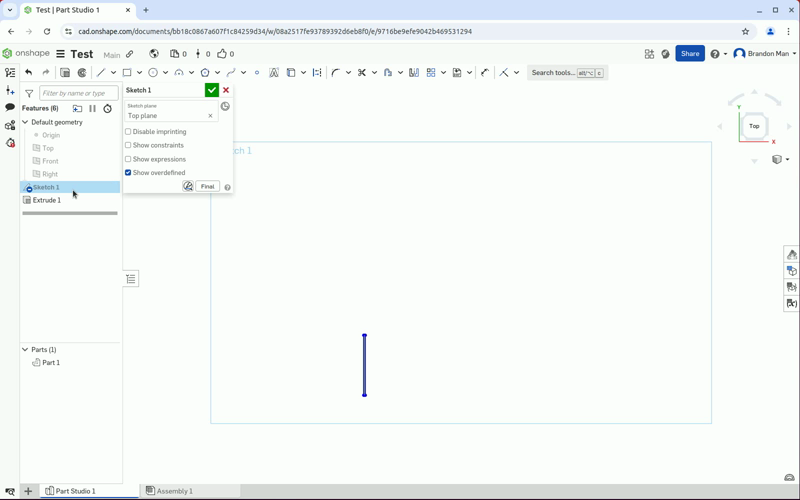
mouse_move(229, 92)
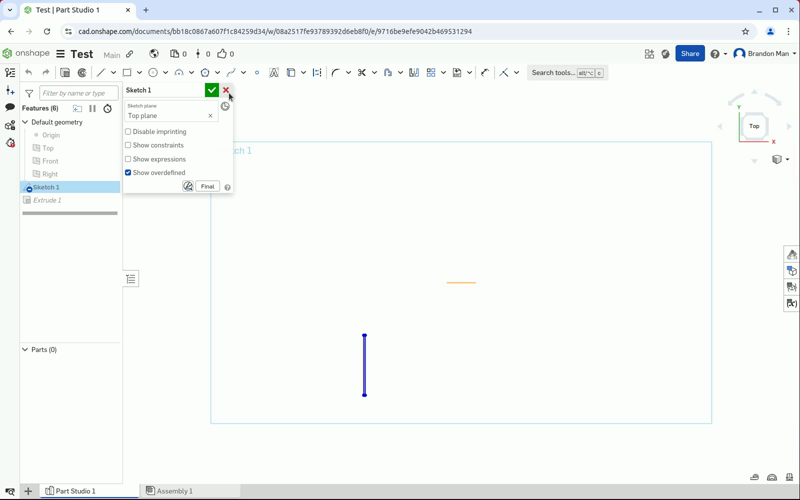
click(229, 92)
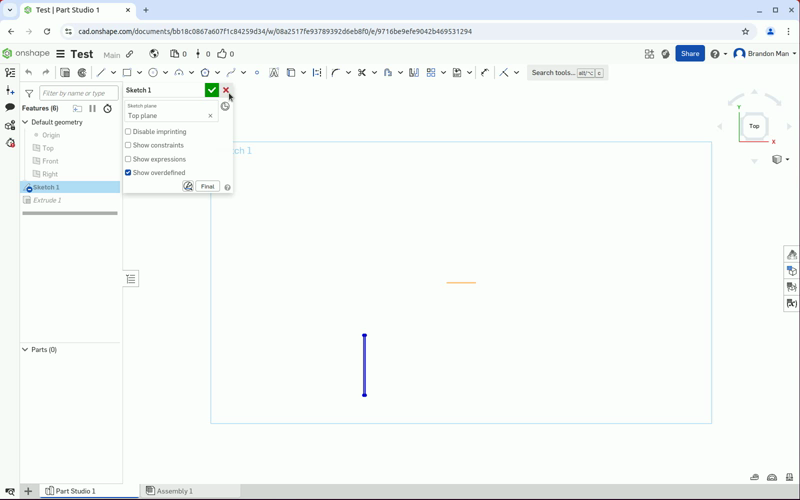
key(shift+s)
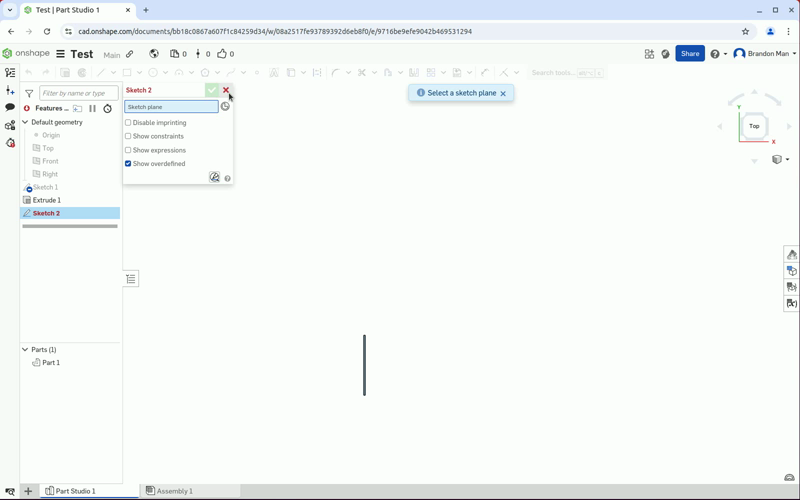
mouse_move(73, 150)
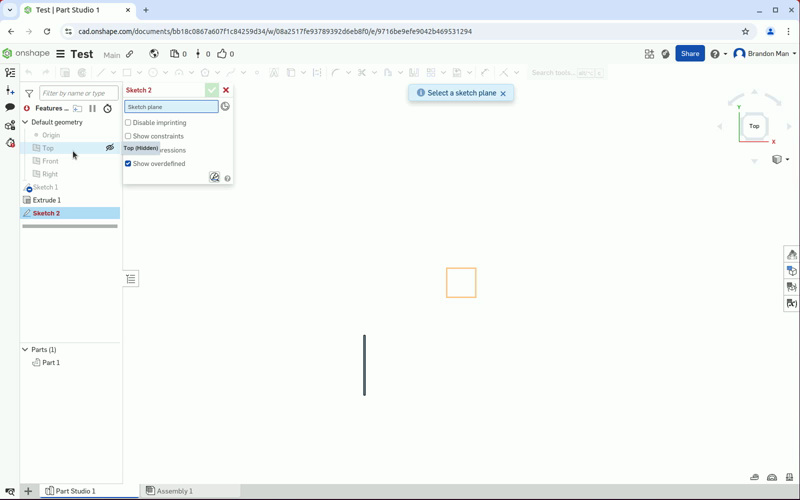
click(73, 150)
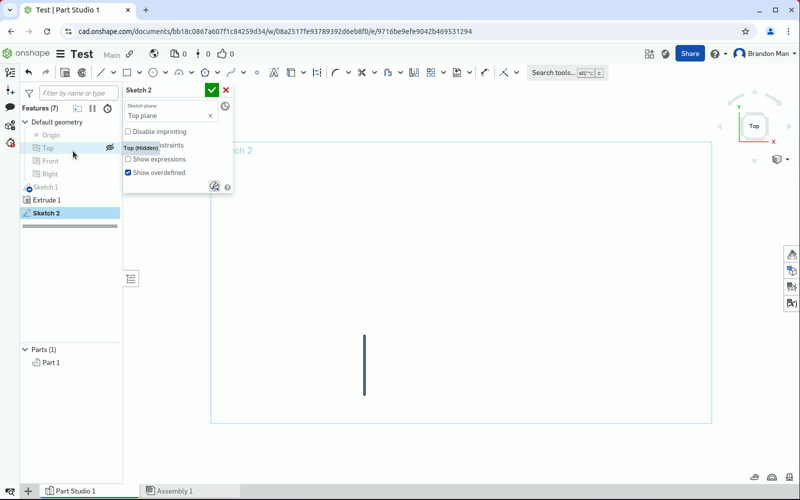
mouse_move(73, 352)
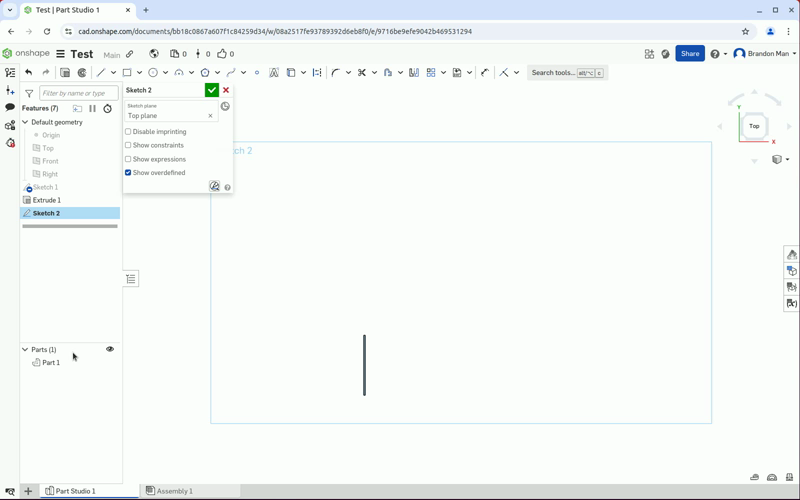
key(y)
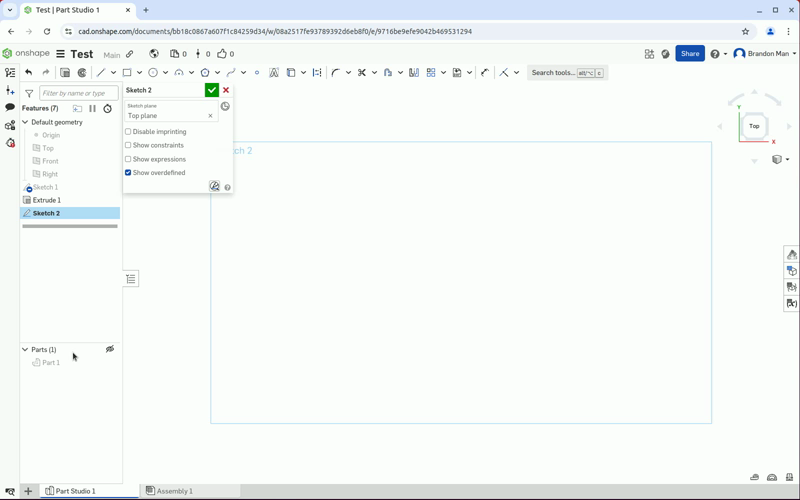
key(l)
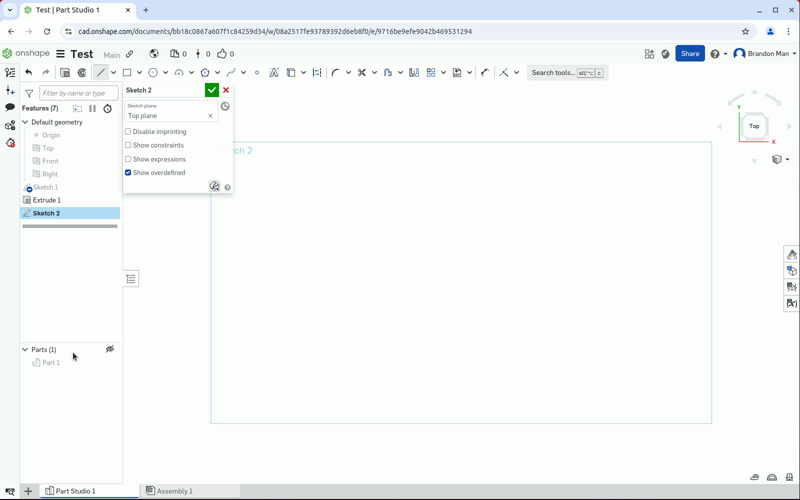
key_down(shift)
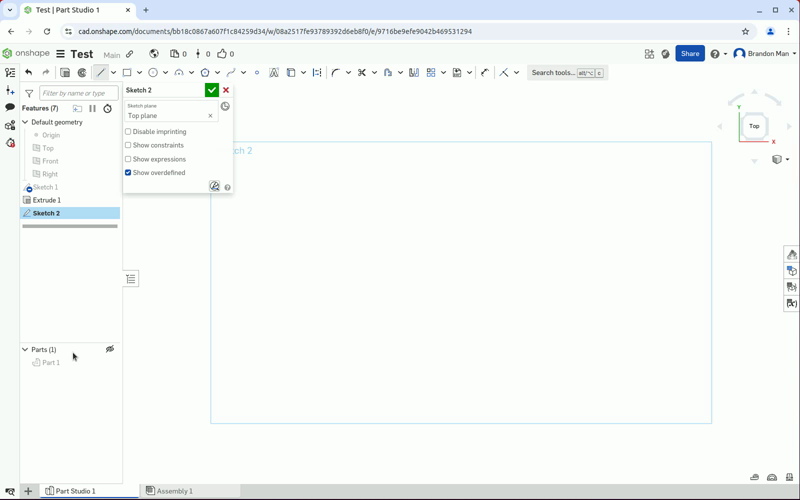
mouse_move(378, 282)
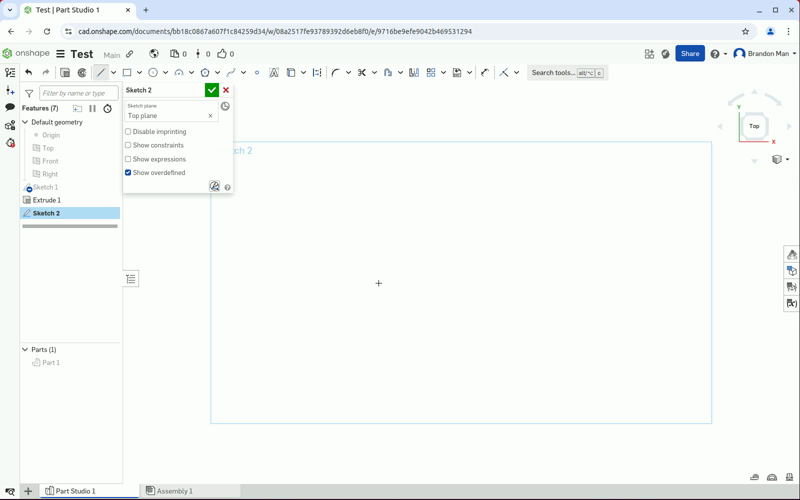
click(378, 282)
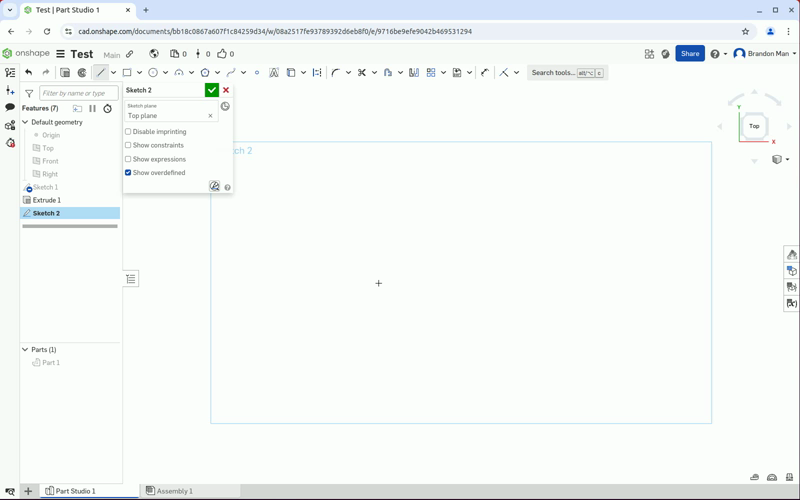
key_up(shift)
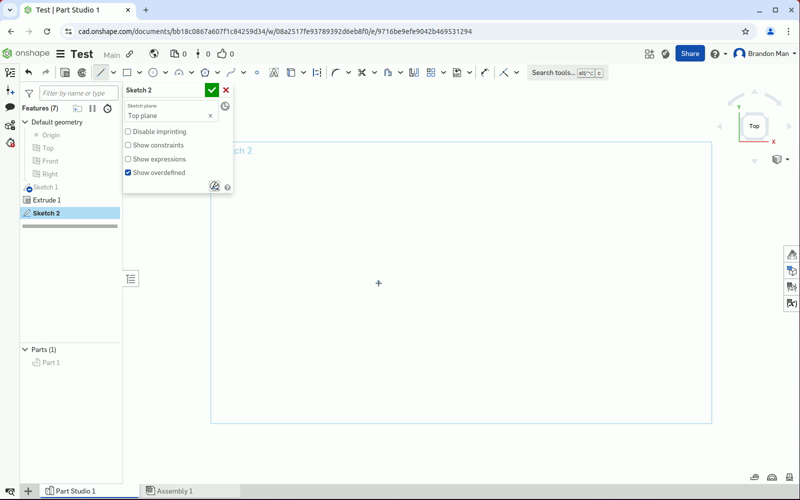
key_down(shift)
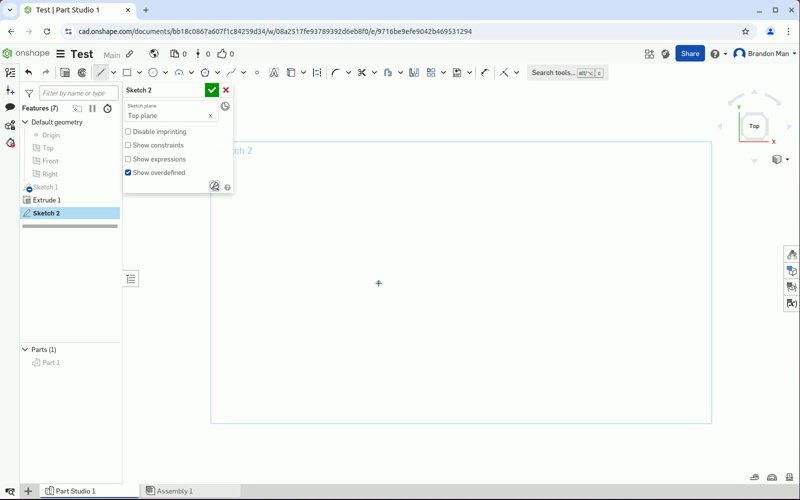
mouse_move(461, 282)
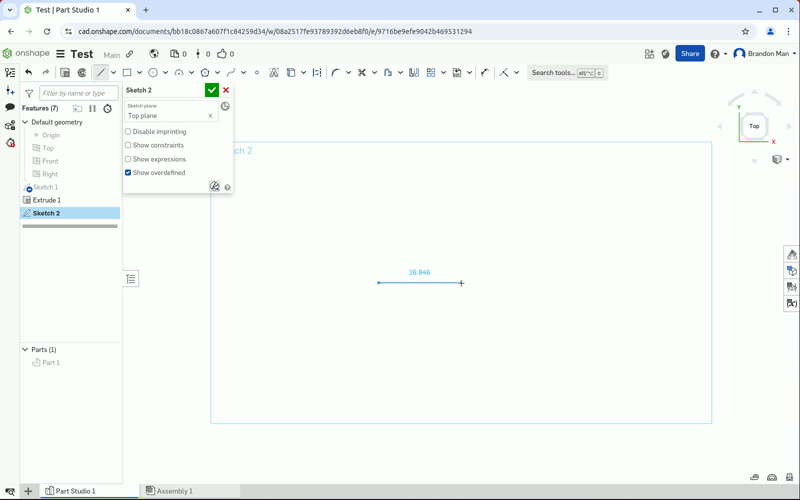
click(461, 282)
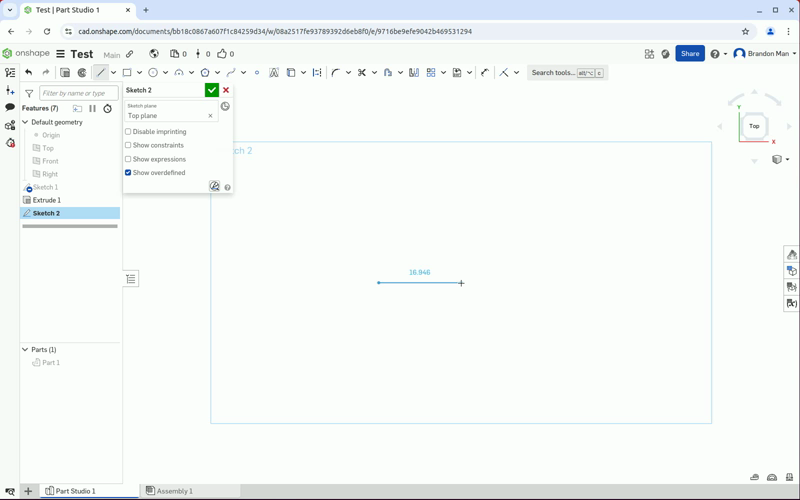
key_up(shift)
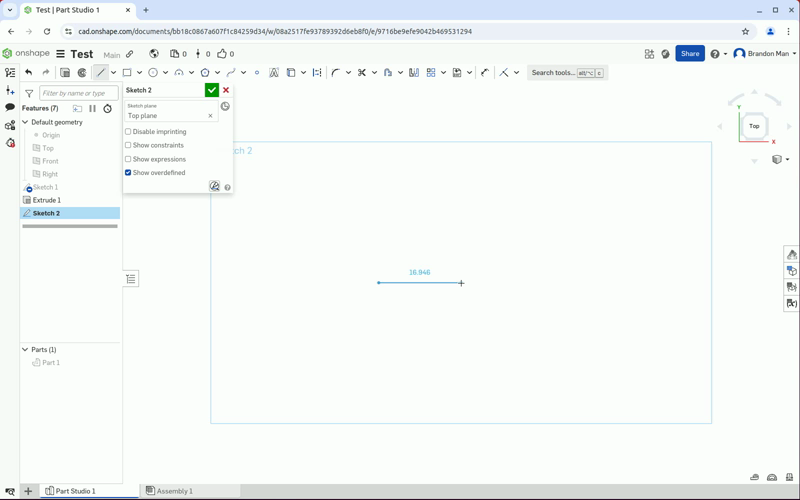
key_down(shift)
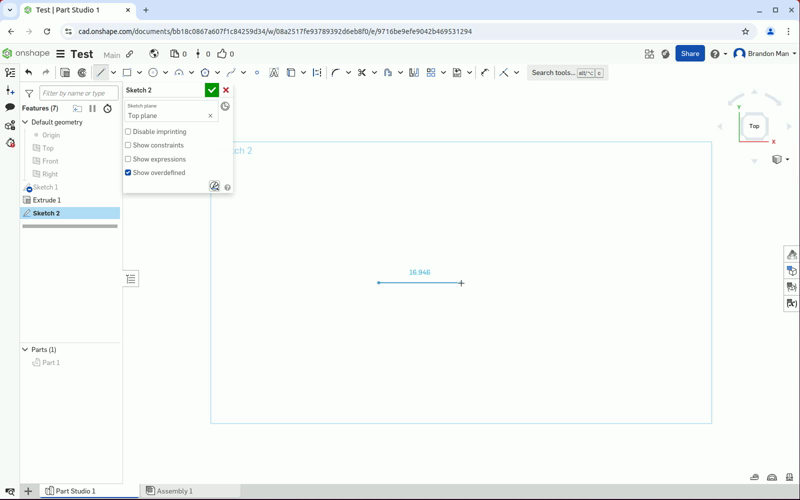
mouse_move(461, 216)
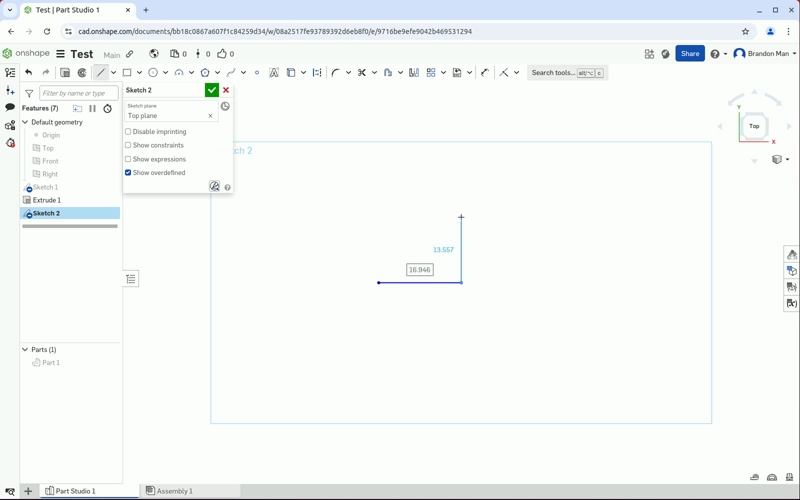
click(461, 216)
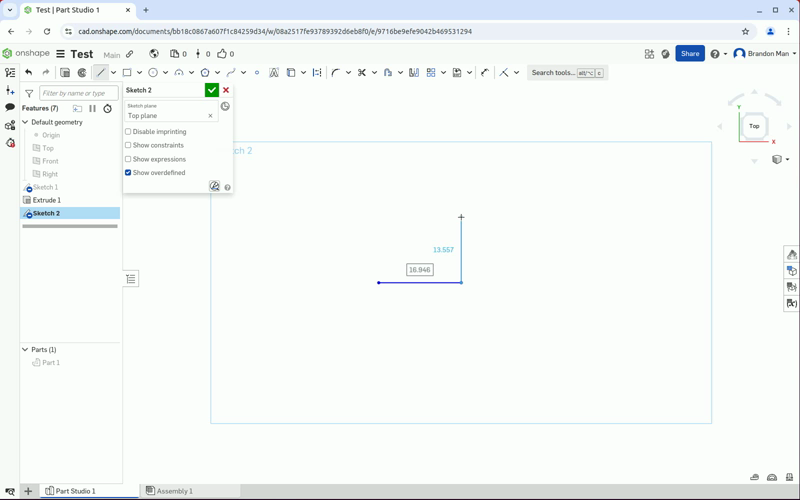
key_up(shift)
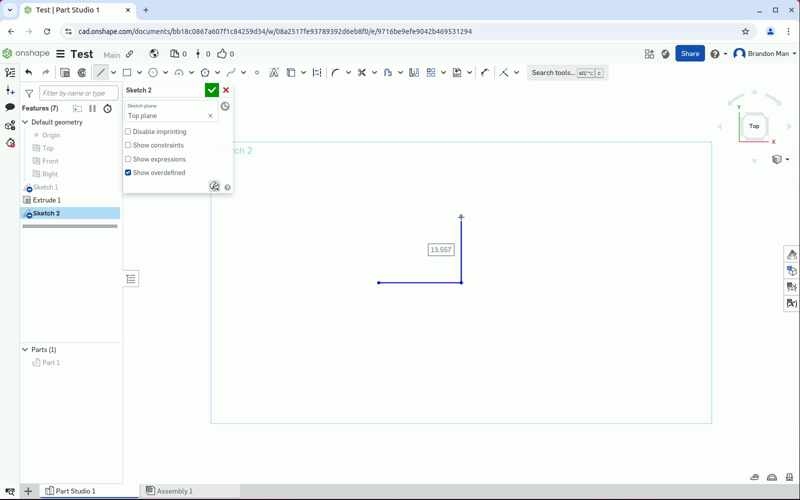
key_down(shift)
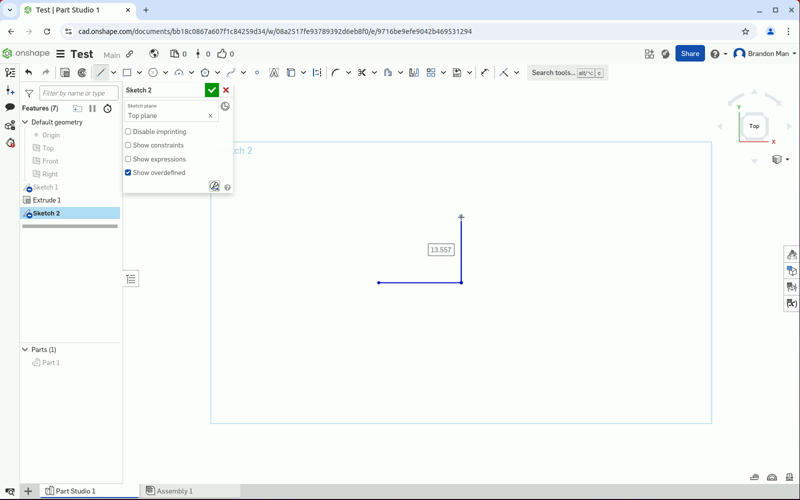
mouse_move(378, 216)
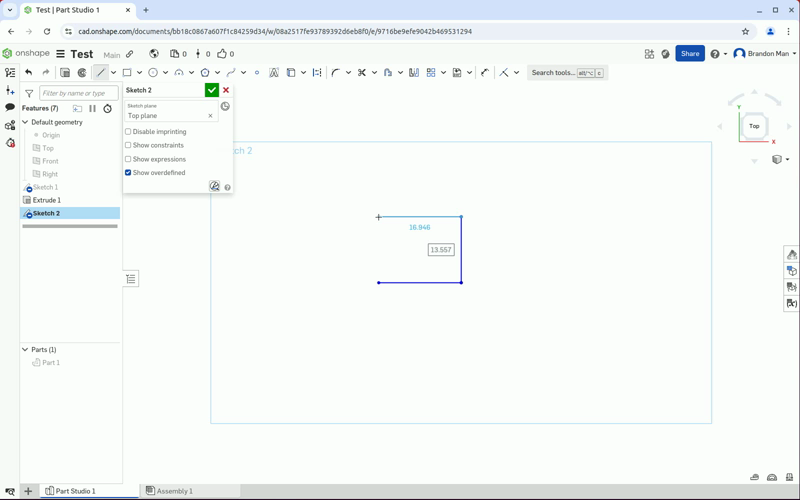
click(378, 216)
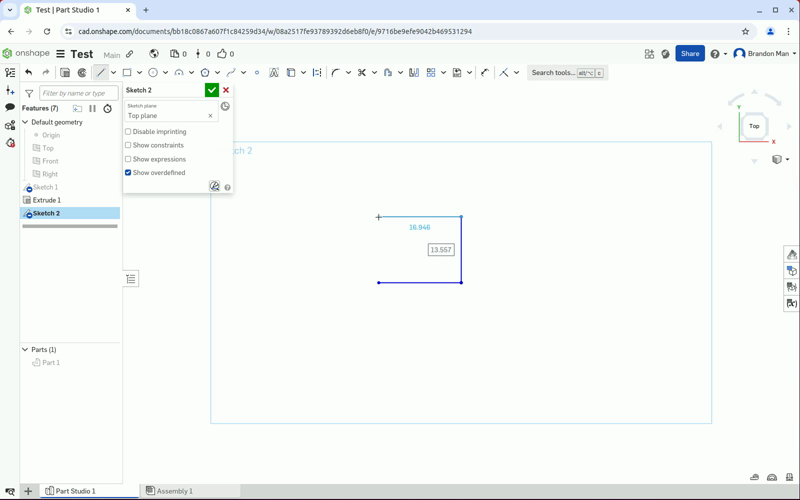
key_up(shift)
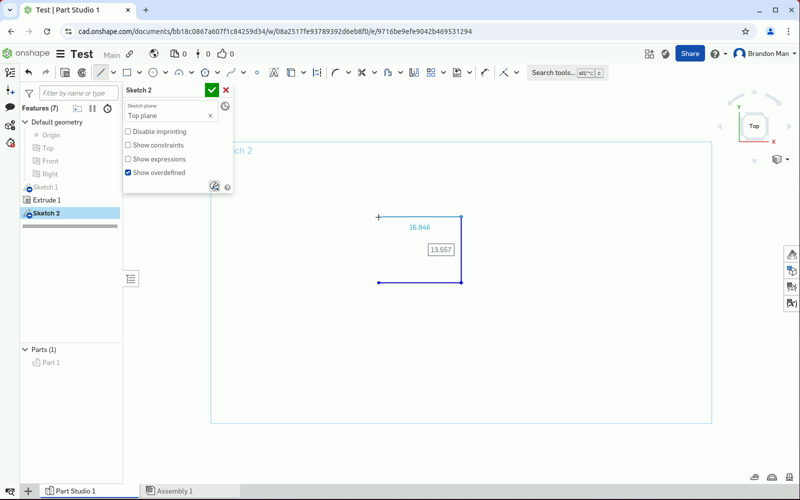
key_down(shift)
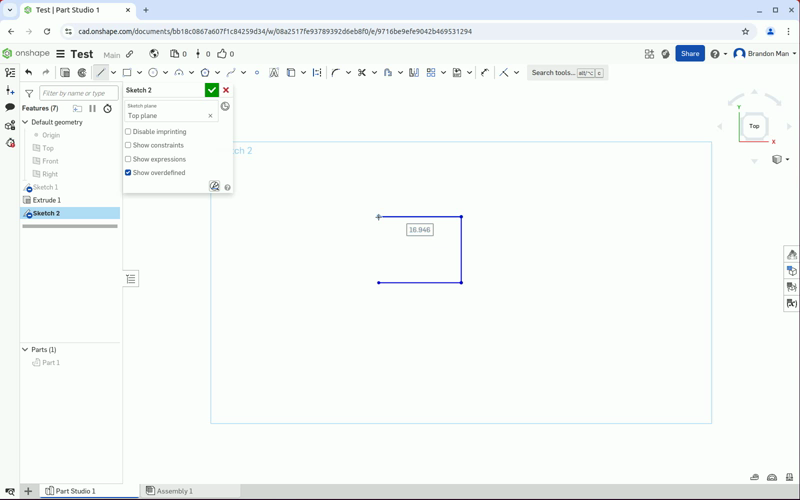
mouse_move(378, 282)
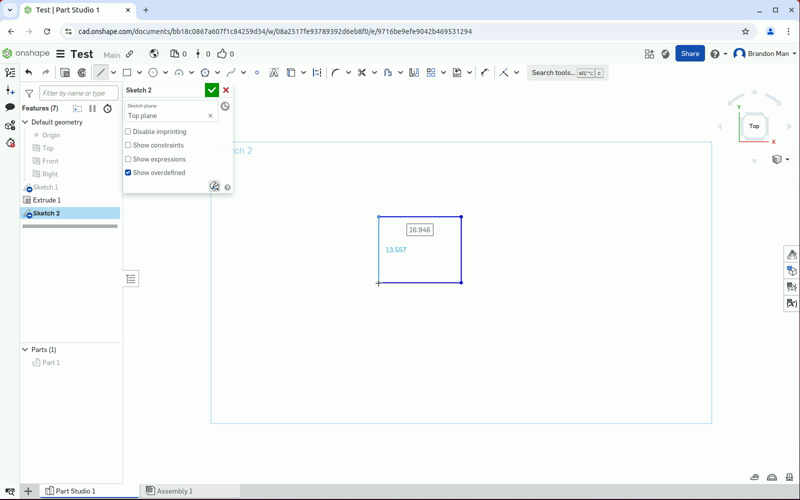
key_up(shift)
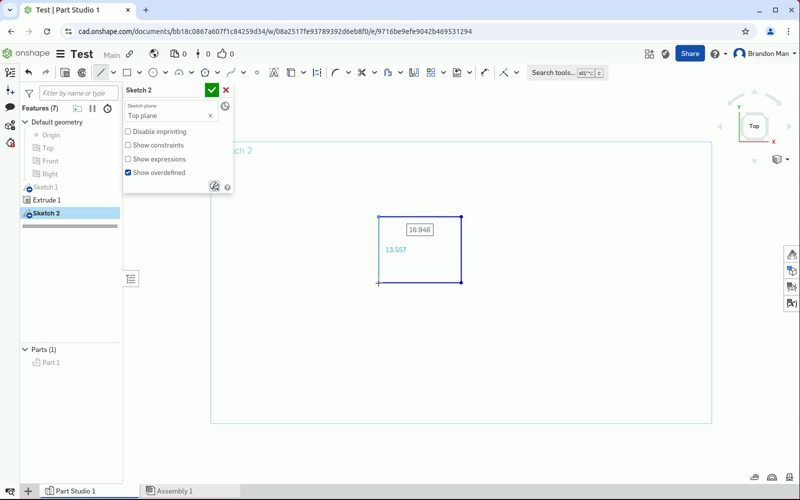
click(378, 282)
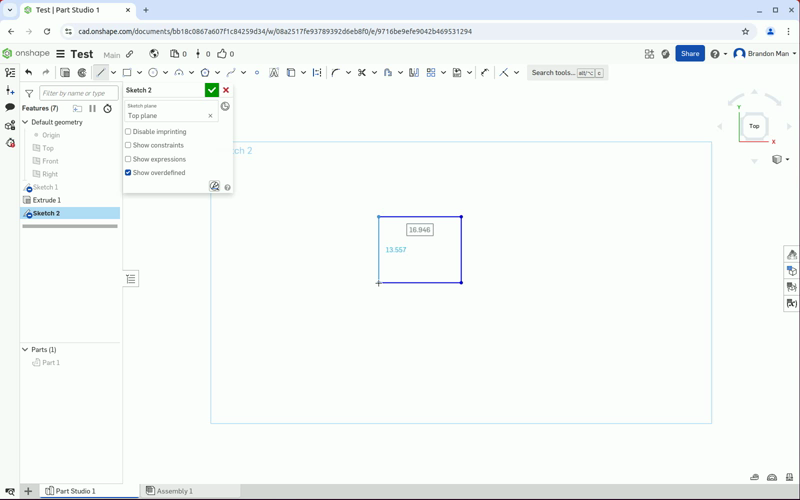
key(esc)
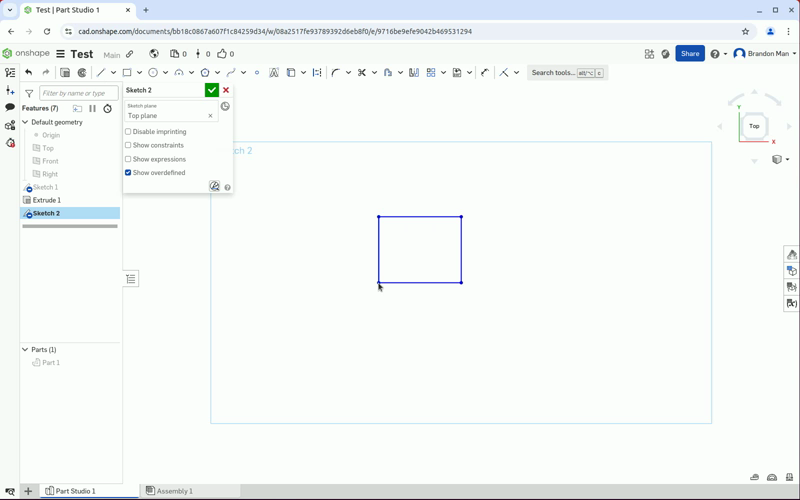
mouse_move(399, 243)
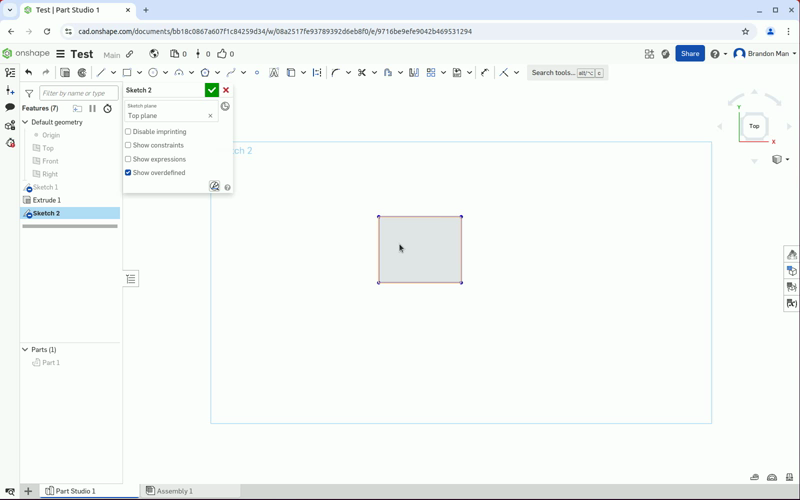
click(399, 243)
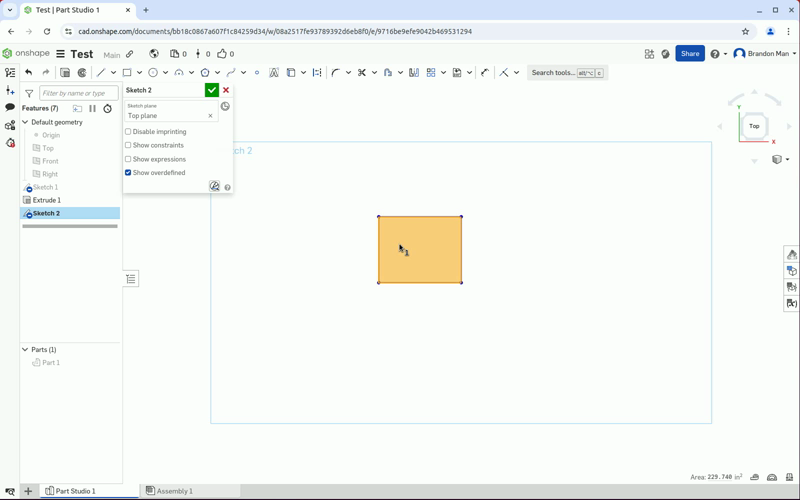
mouse_move(73, 352)
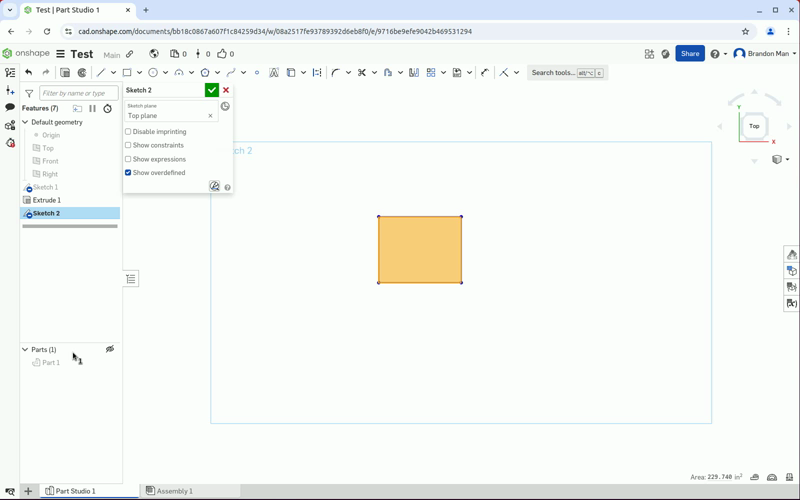
key(shift+y)
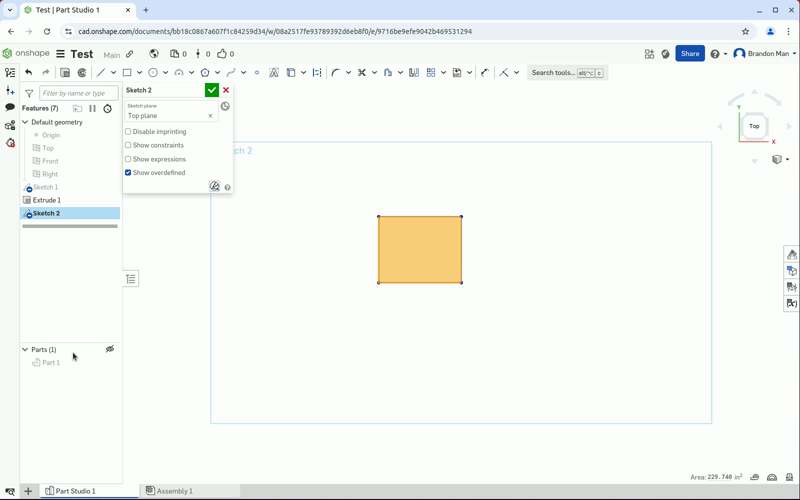
key(shift+e)
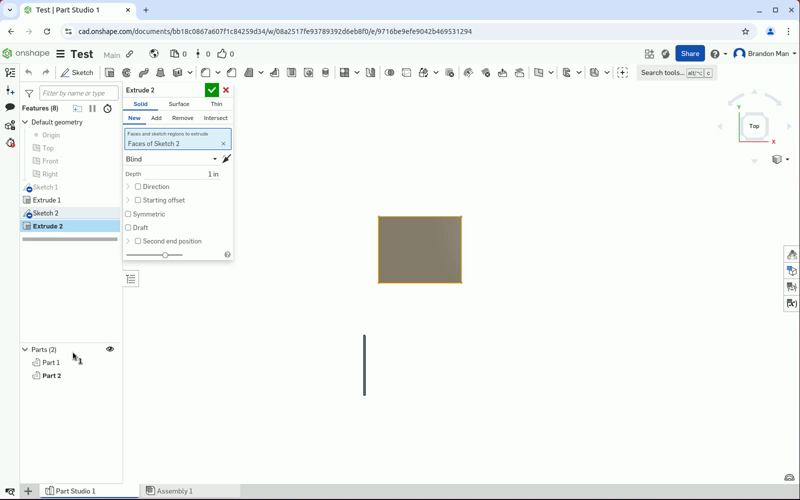
mouse_move(143, 106)
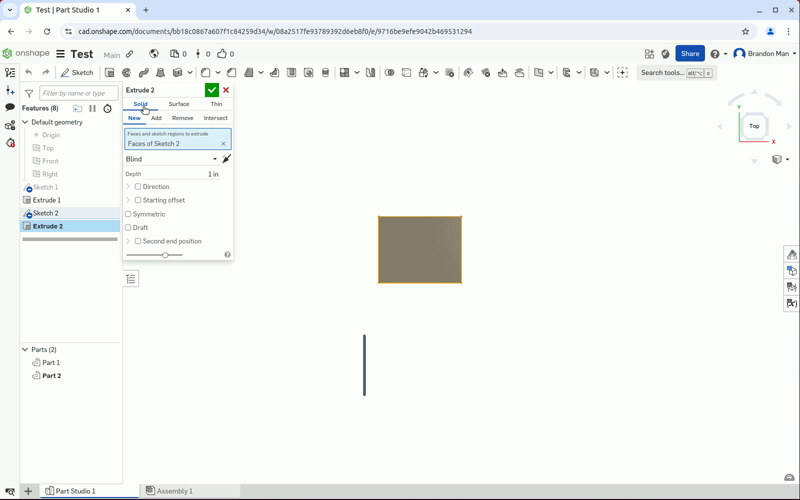
click(143, 106)
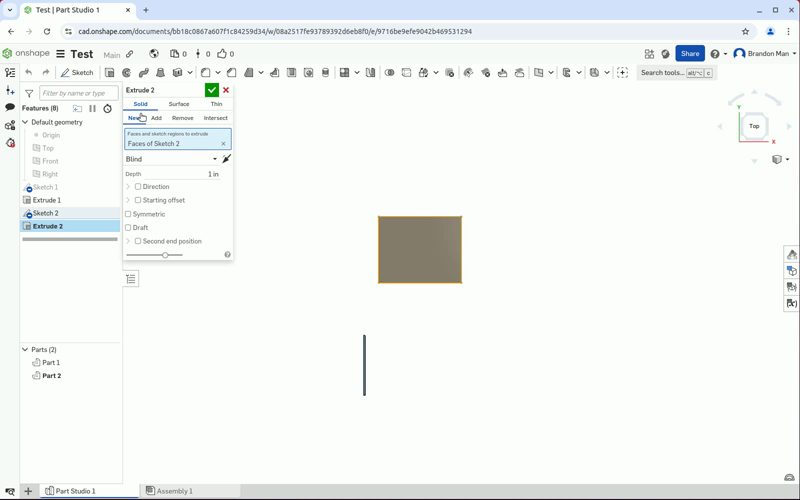
mouse_move(137, 120)
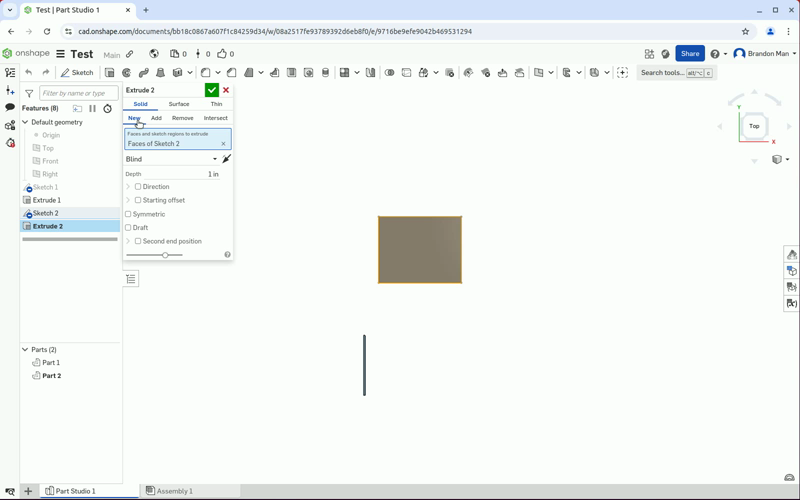
click(137, 120)
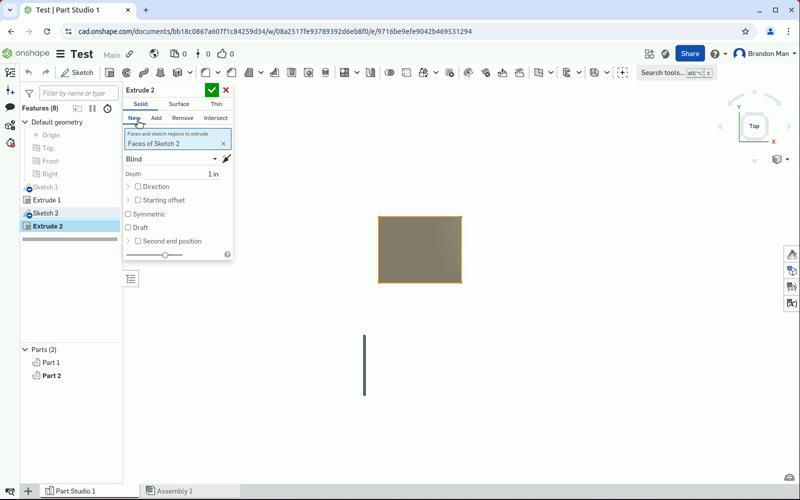
key(tab, 4)
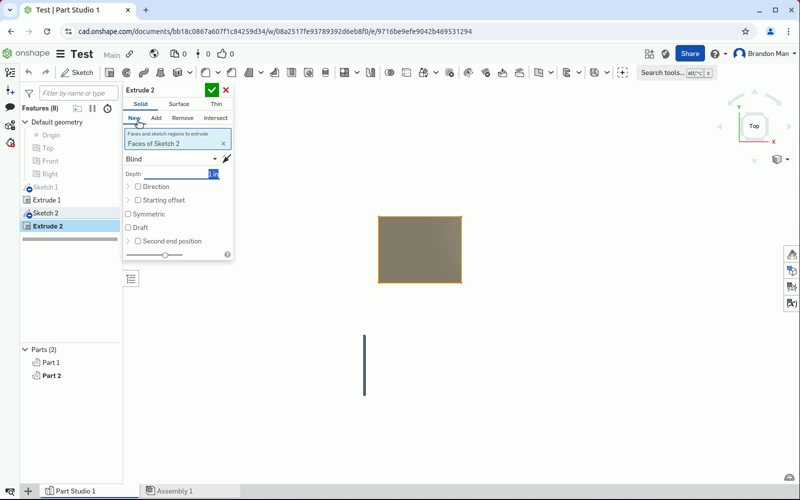
text(6.981)
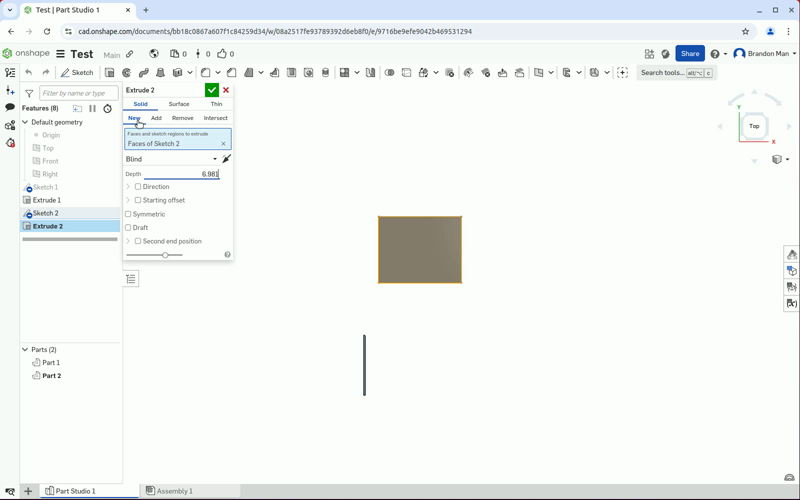
key(enter)
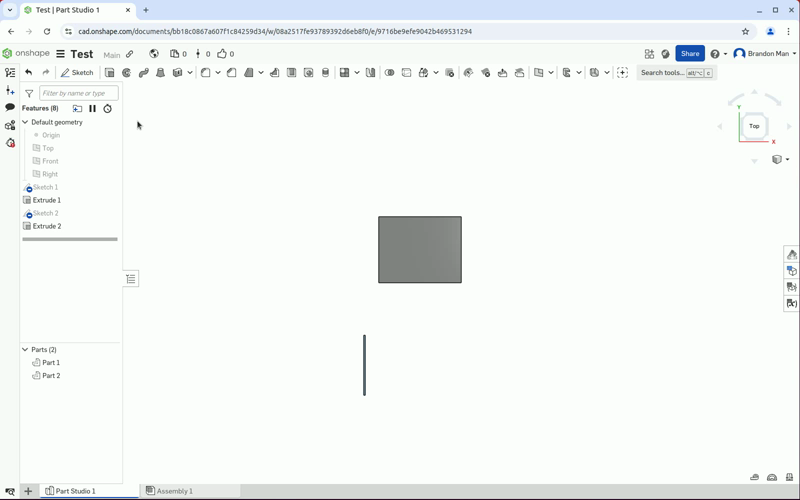
key(shift+h)
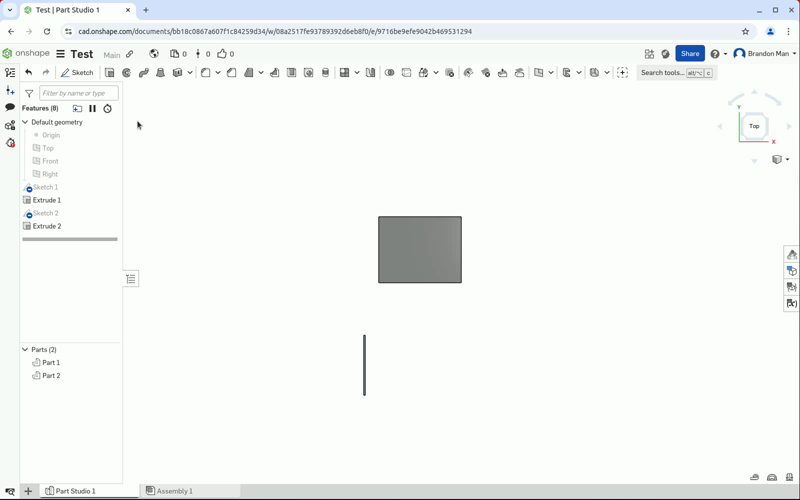
key(shift+h)
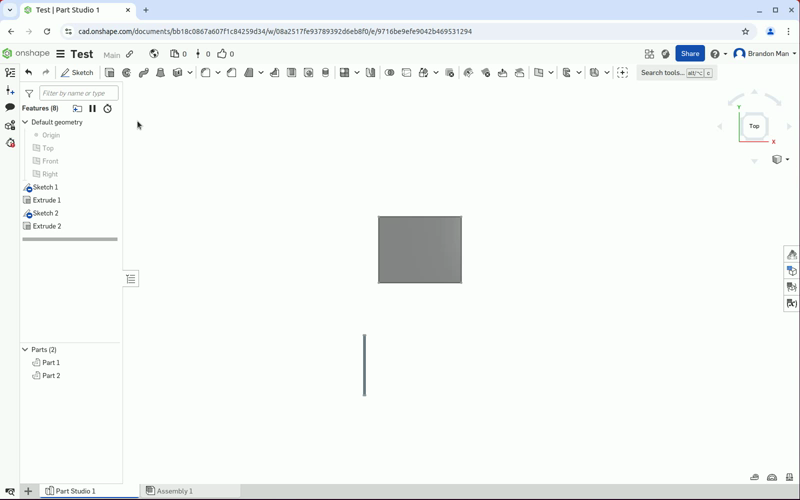
key(shift+7)
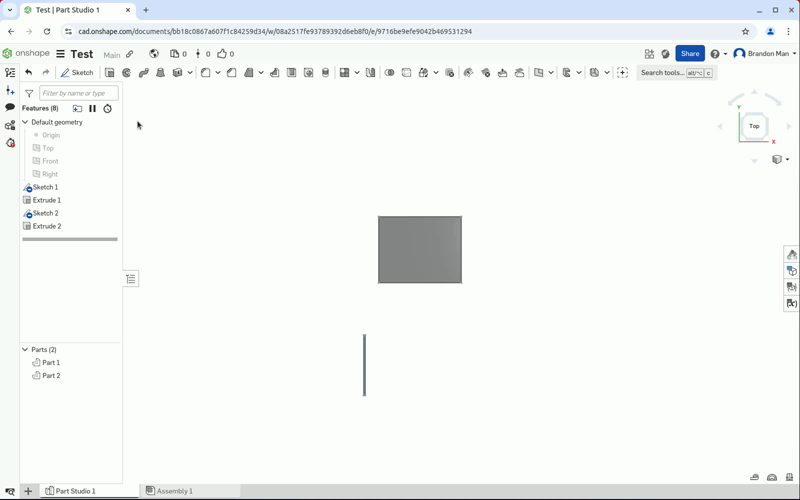
key(up, 3)
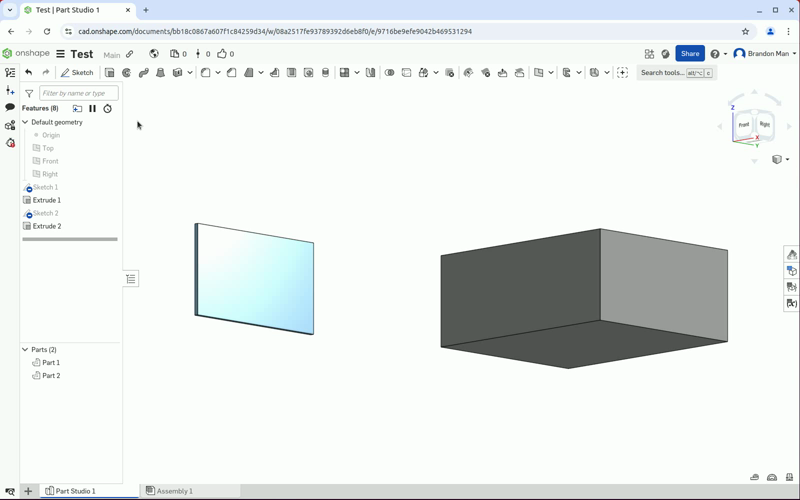
key(left, 3)
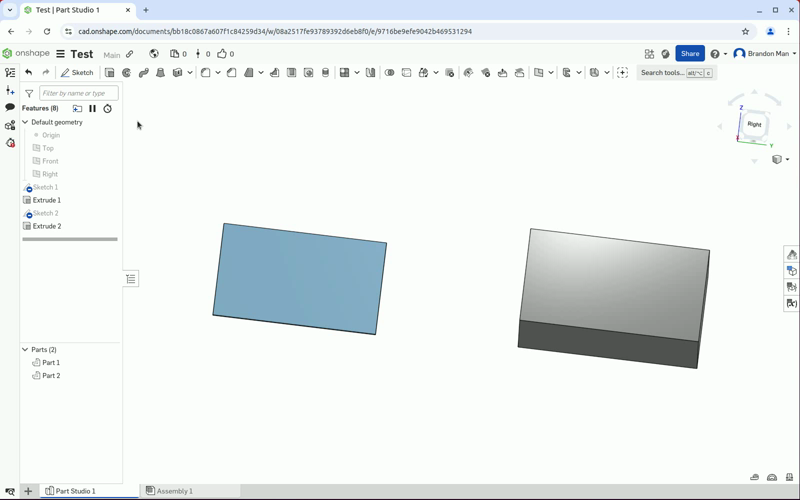
key(right, 3)
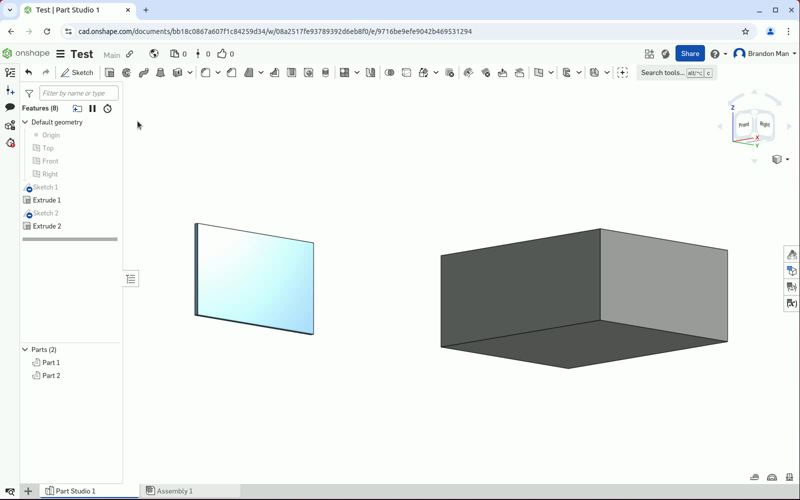
key(down, 3)
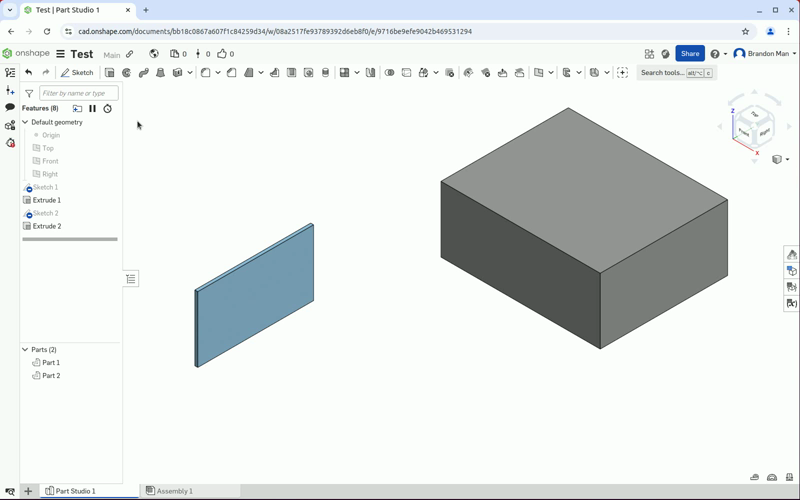
mouse_move(73, 189)
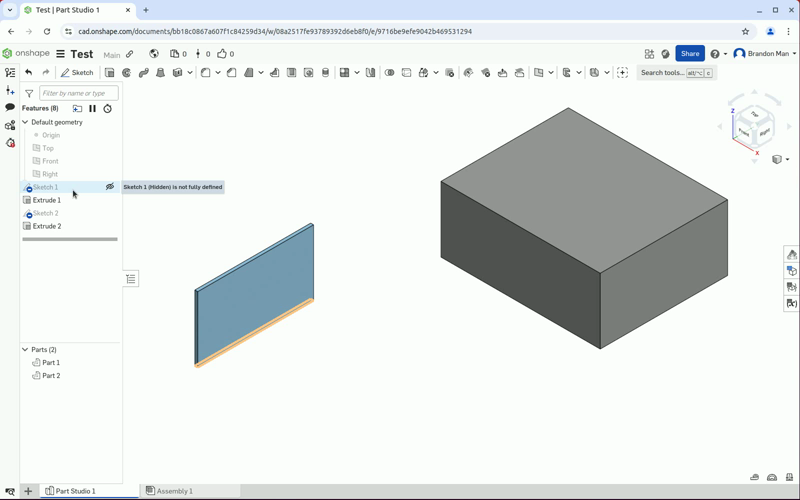
click(73, 189)